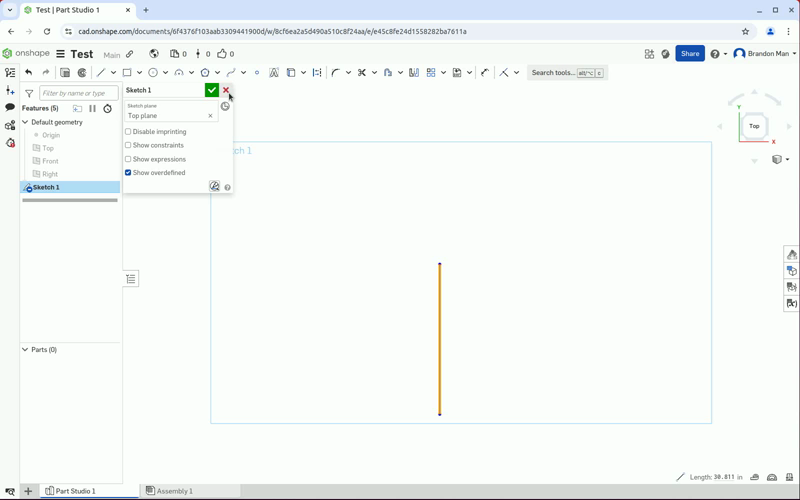
key(shift+h)
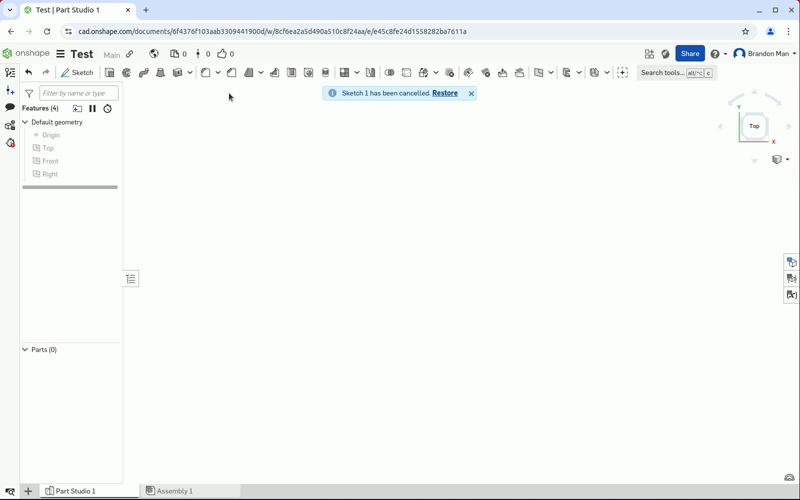
mouse_move(73, 352)
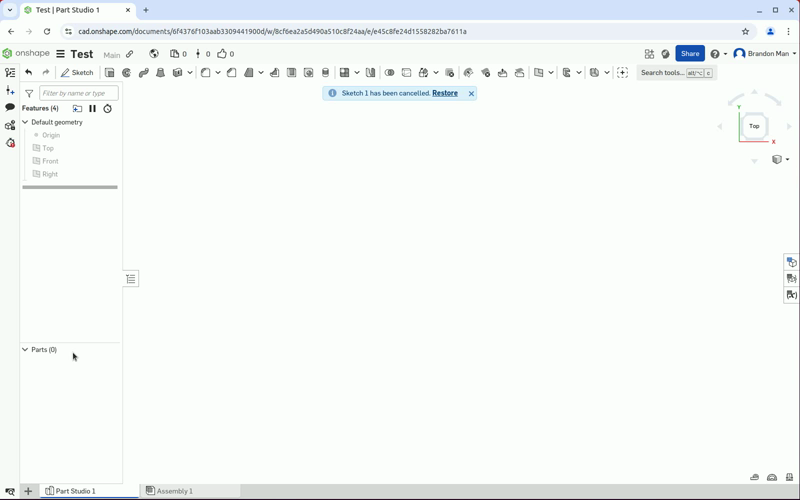
key(y)
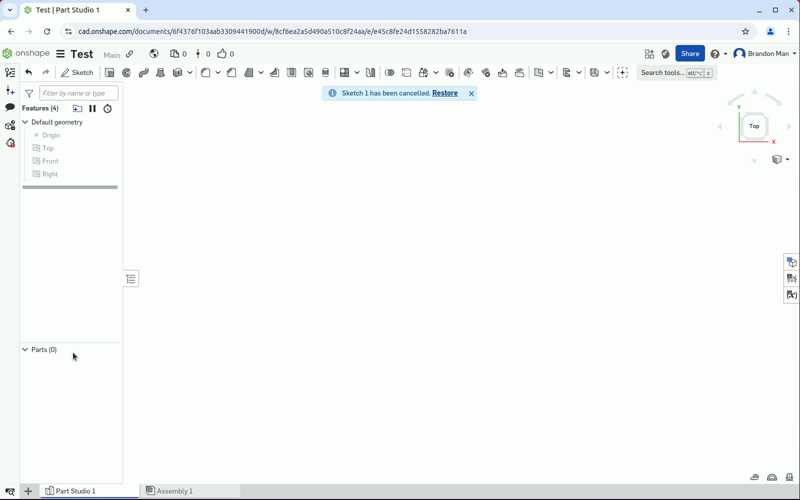
key(shift+p)
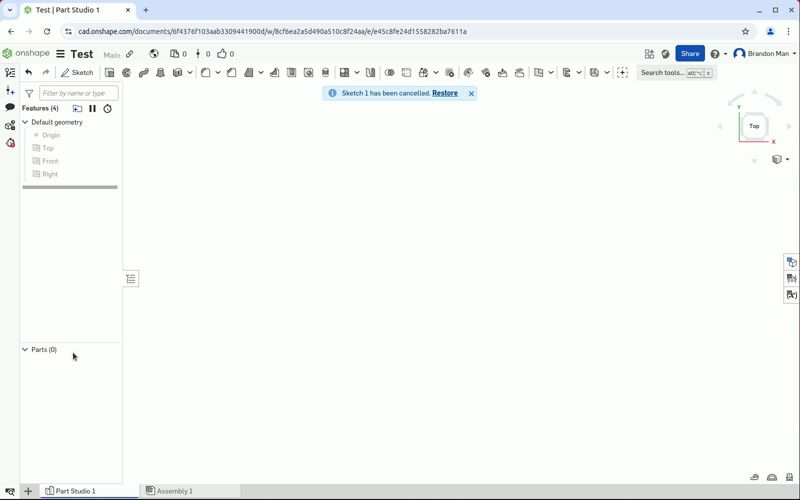
key(space)
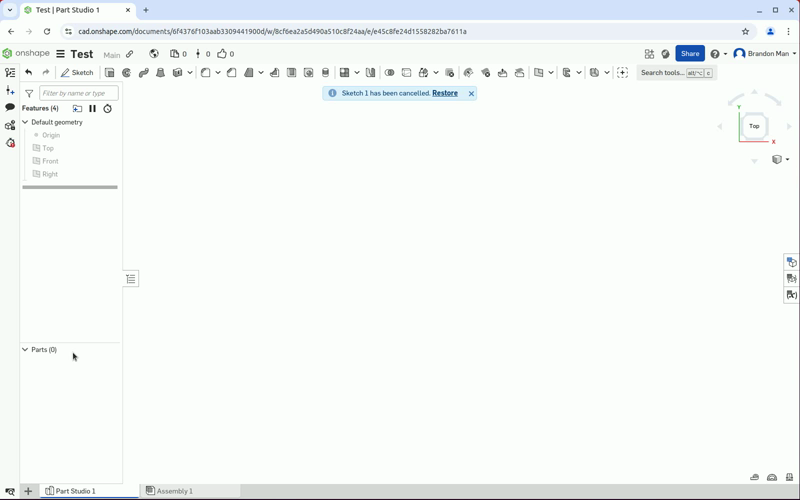
key_down(shift)
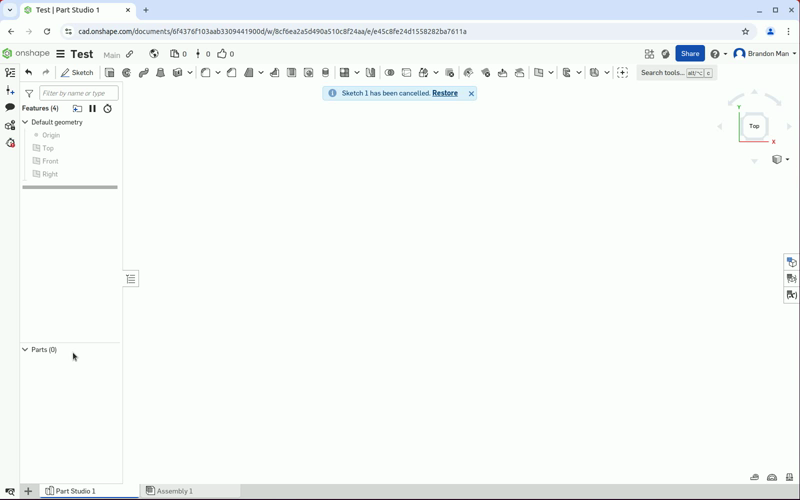
key(up)
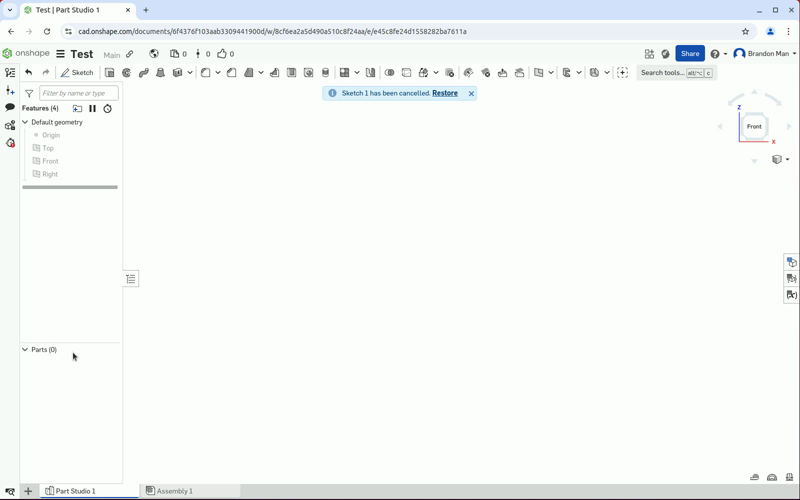
key_up(shift)
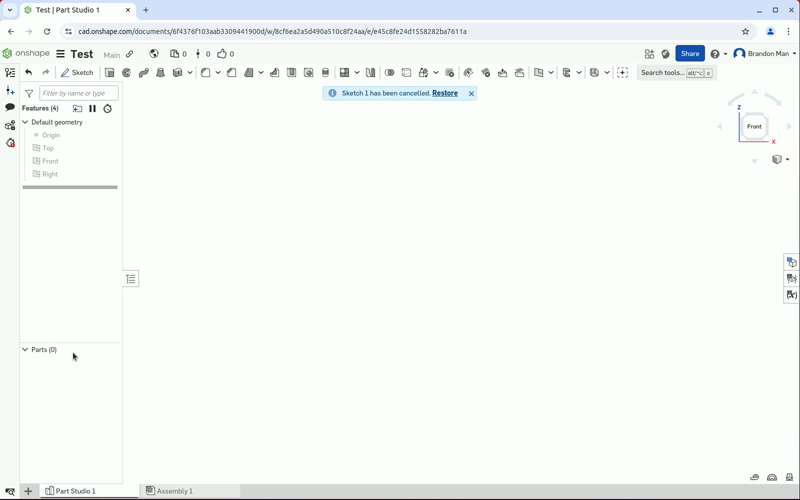
mouse_move(73, 352)
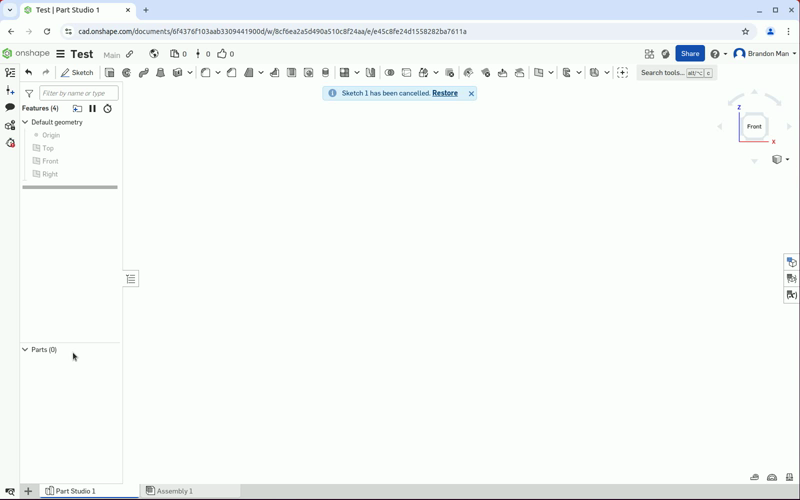
key(shift+y)
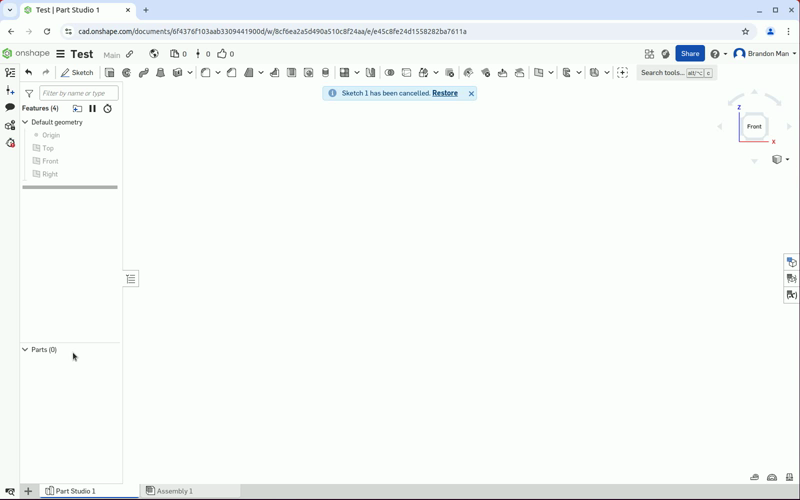
key(shift+s)
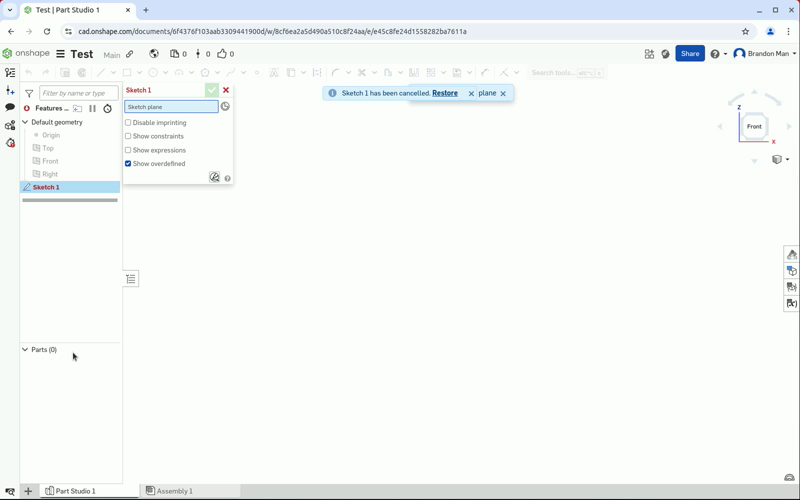
mouse_move(73, 163)
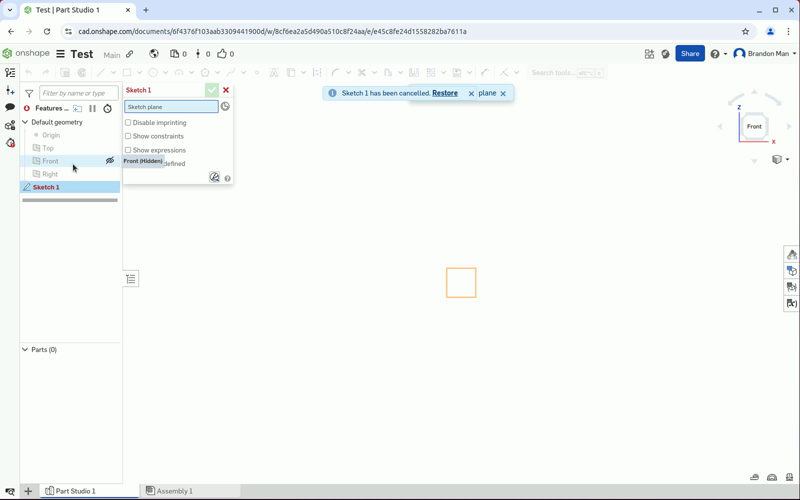
click(73, 163)
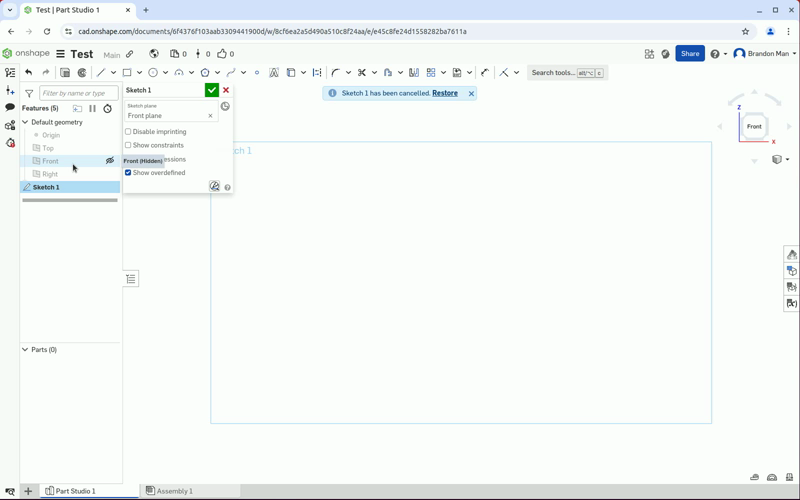
mouse_move(73, 352)
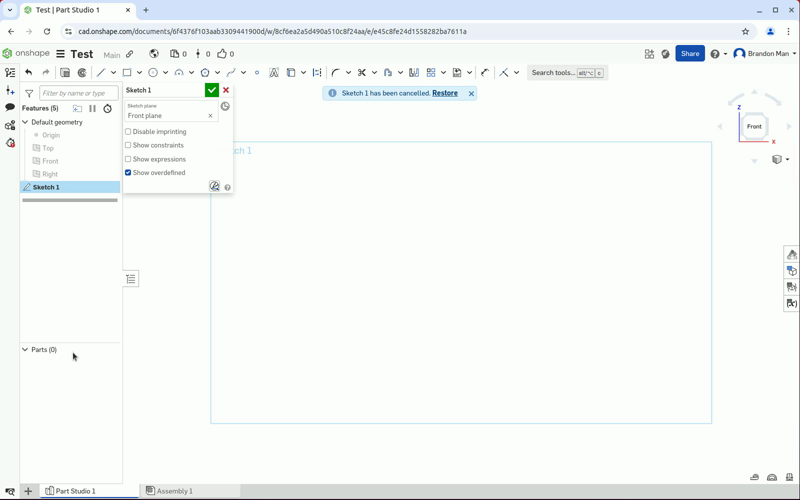
key(y)
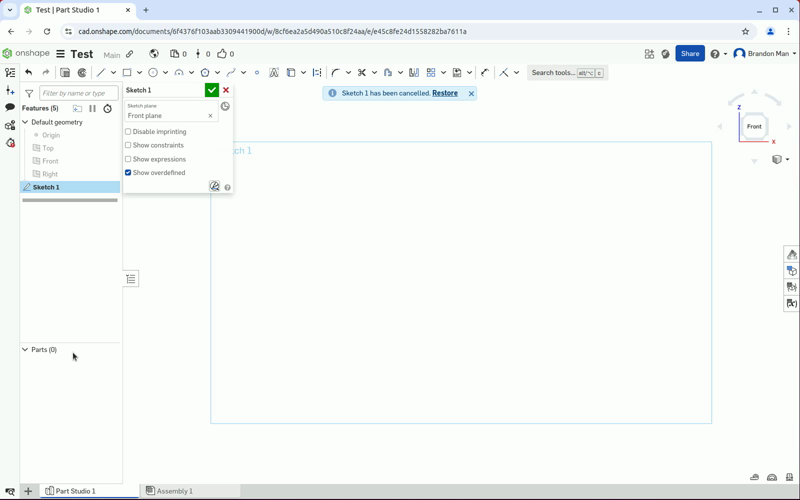
key(l)
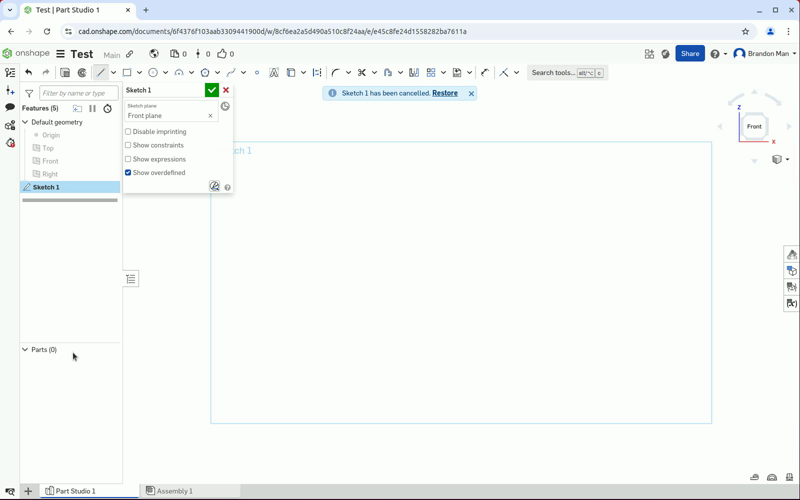
key_down(shift)
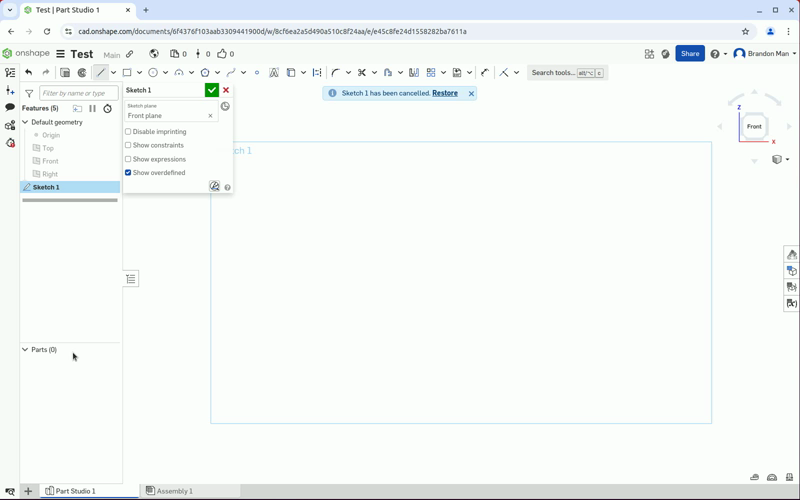
mouse_move(460, 282)
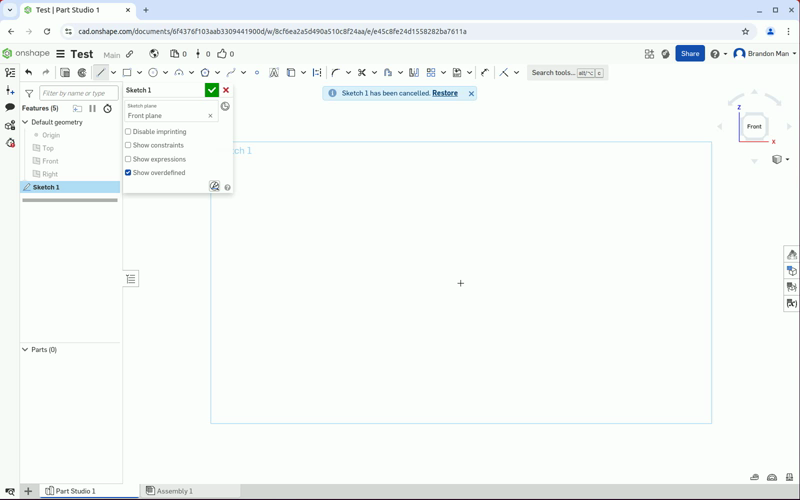
click(460, 282)
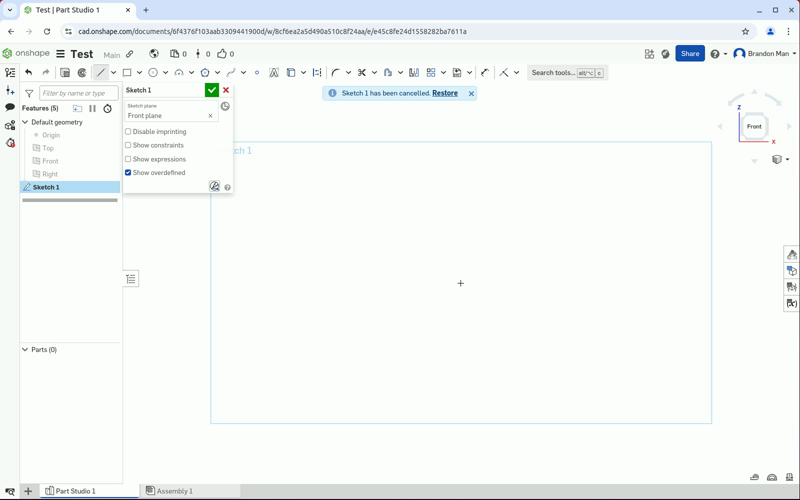
key_up(shift)
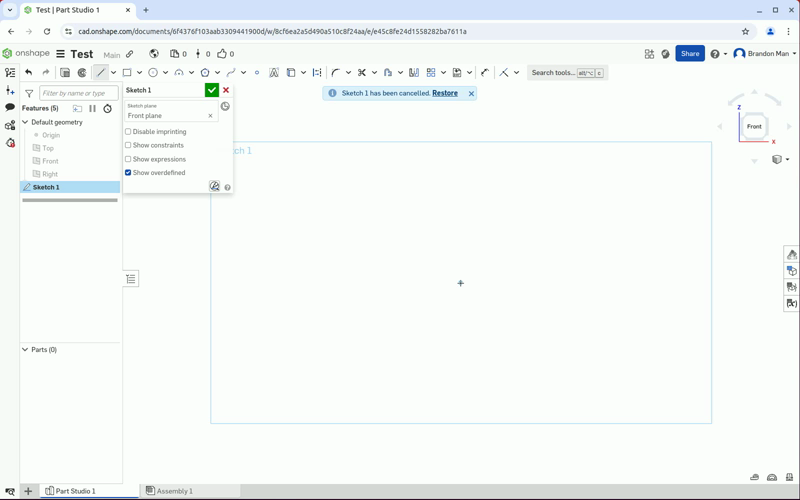
key_down(shift)
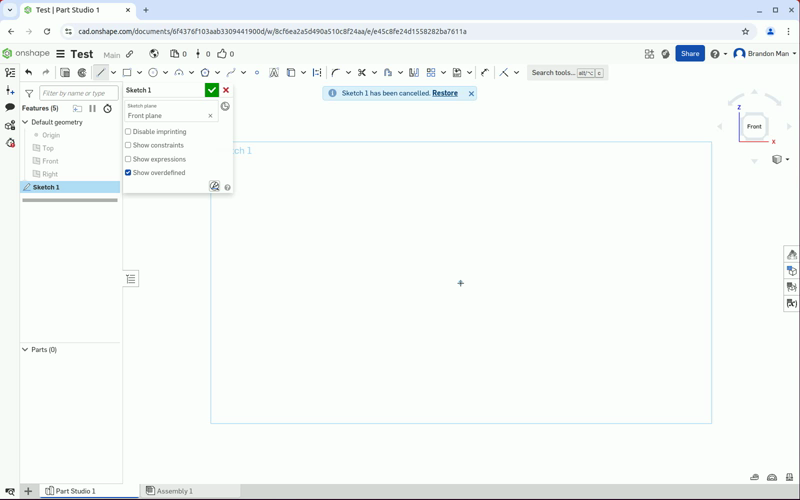
mouse_move(573, 282)
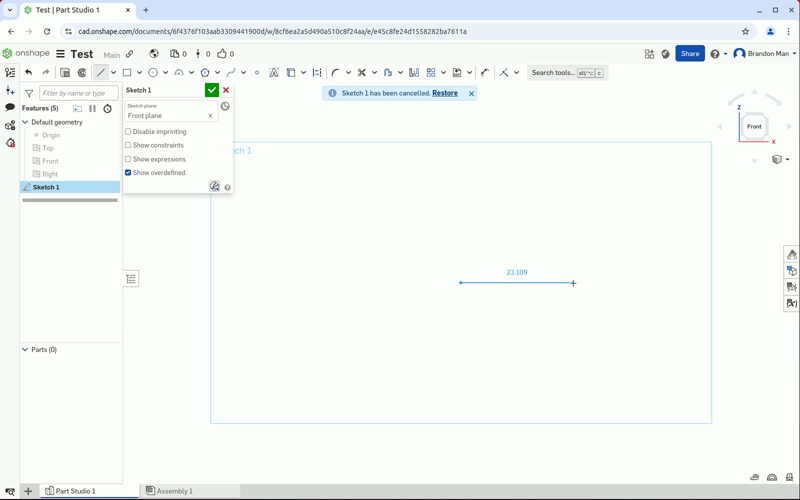
click(573, 282)
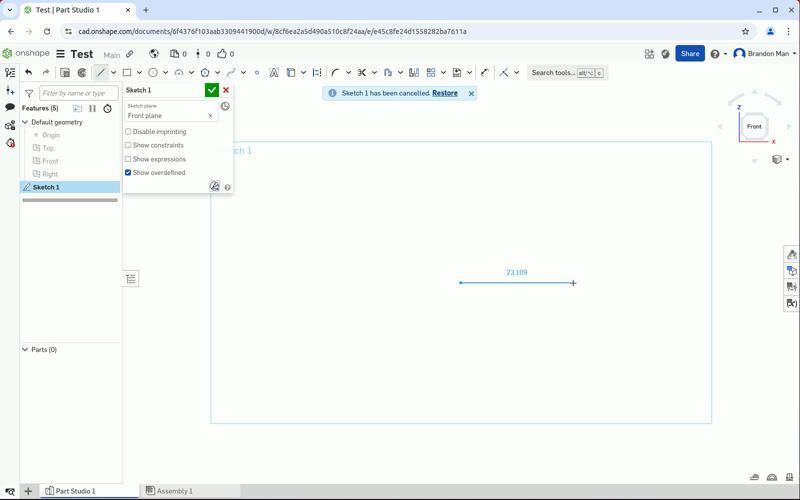
key_up(shift)
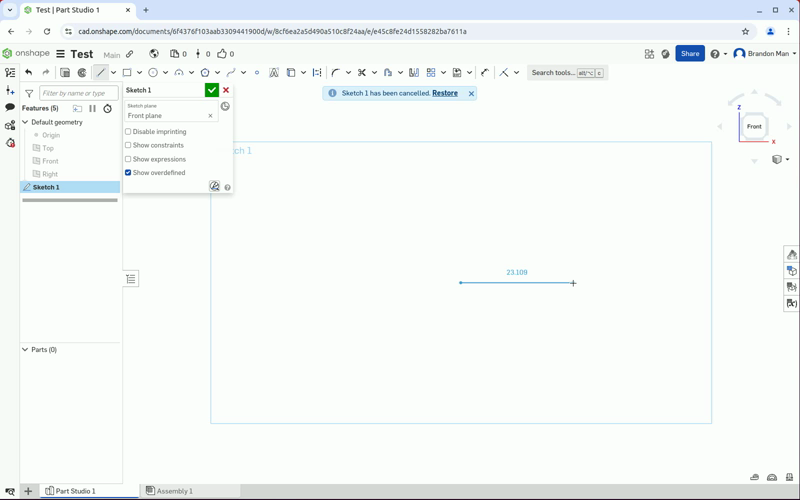
key_down(shift)
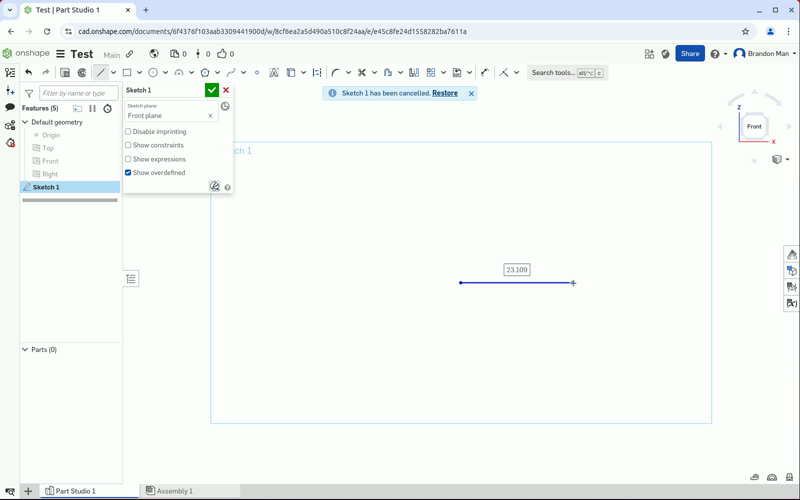
mouse_move(573, 217)
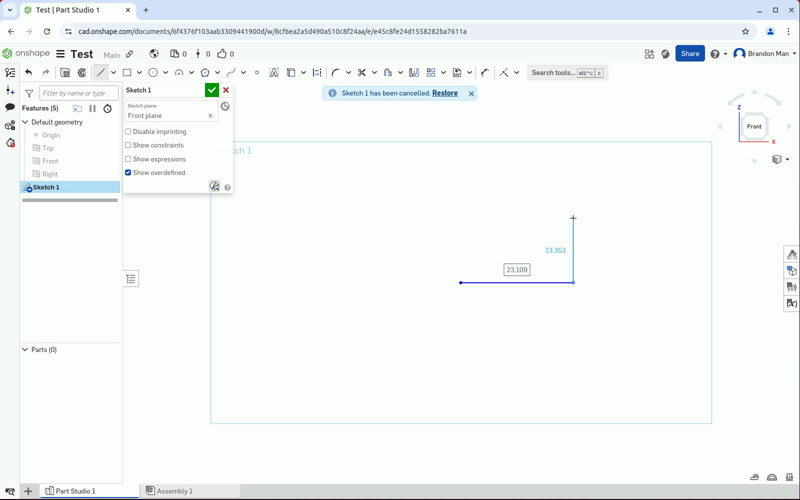
click(573, 217)
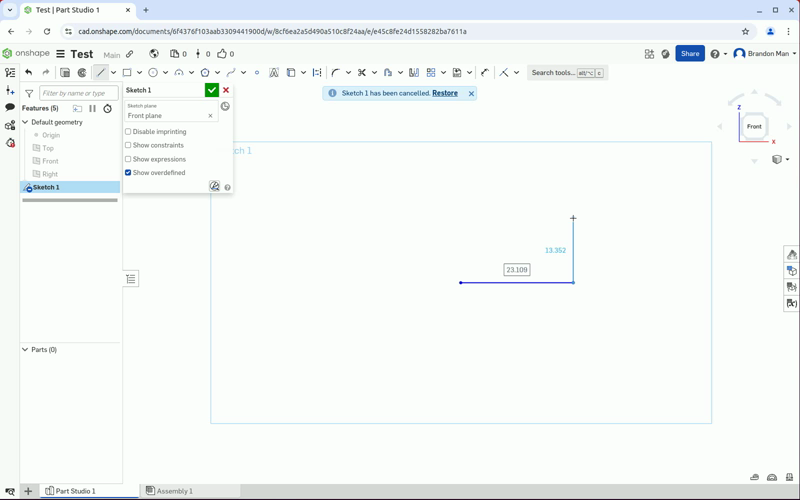
key_up(shift)
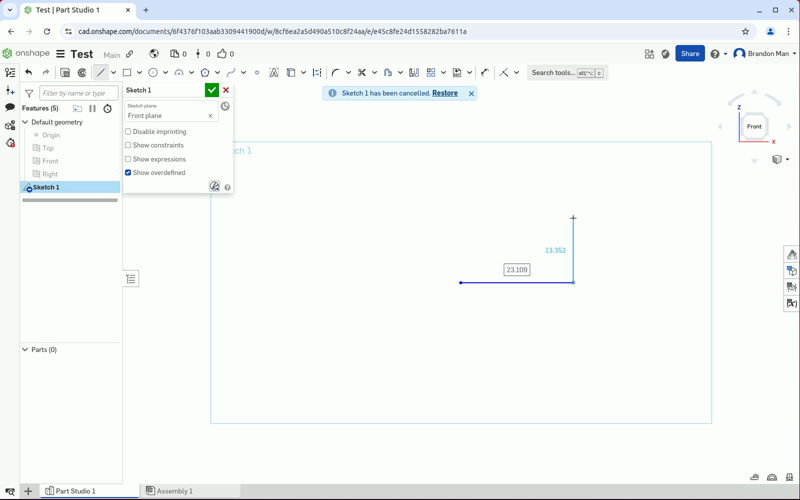
key_down(shift)
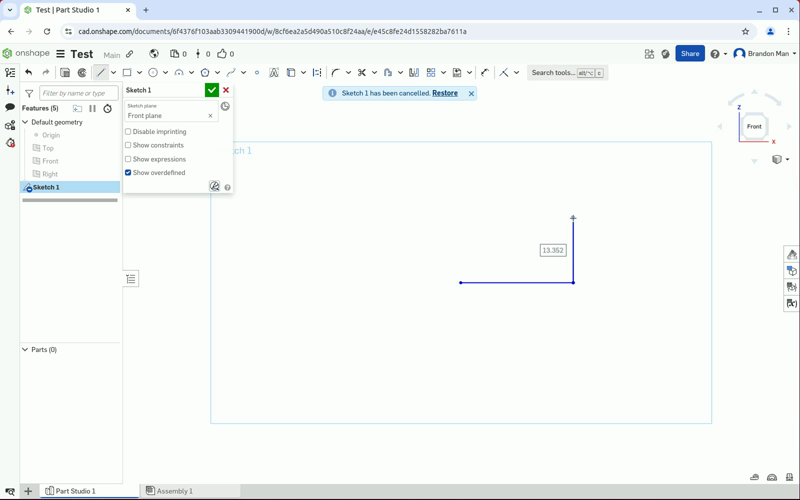
mouse_move(460, 217)
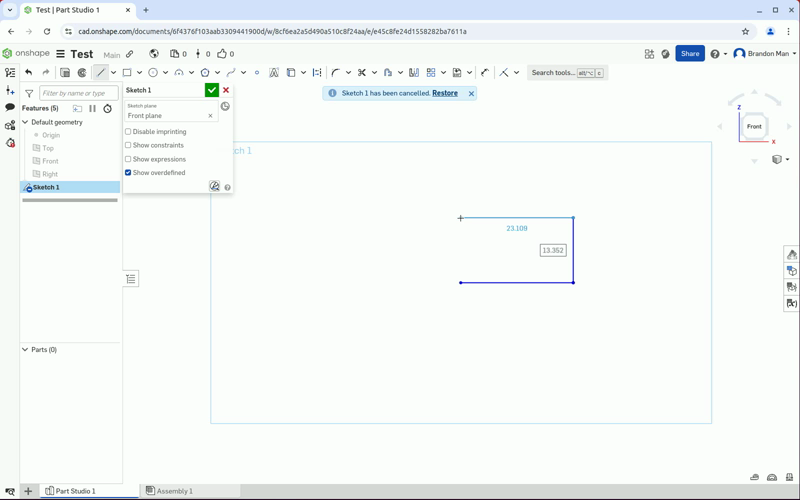
click(460, 217)
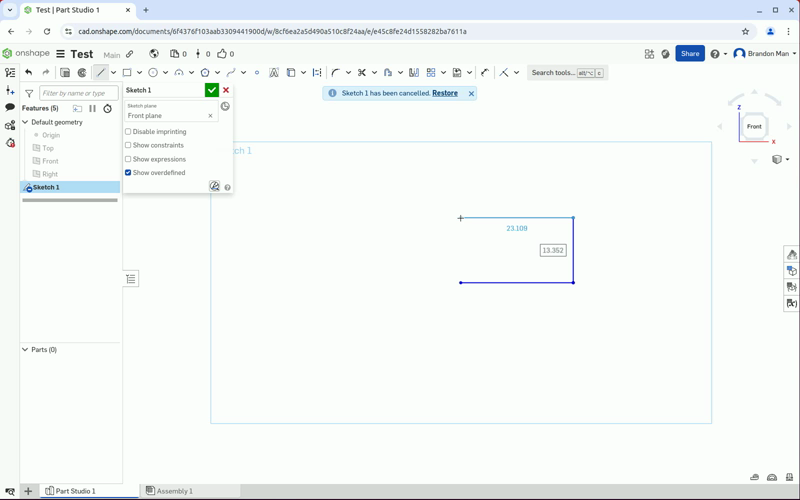
key_up(shift)
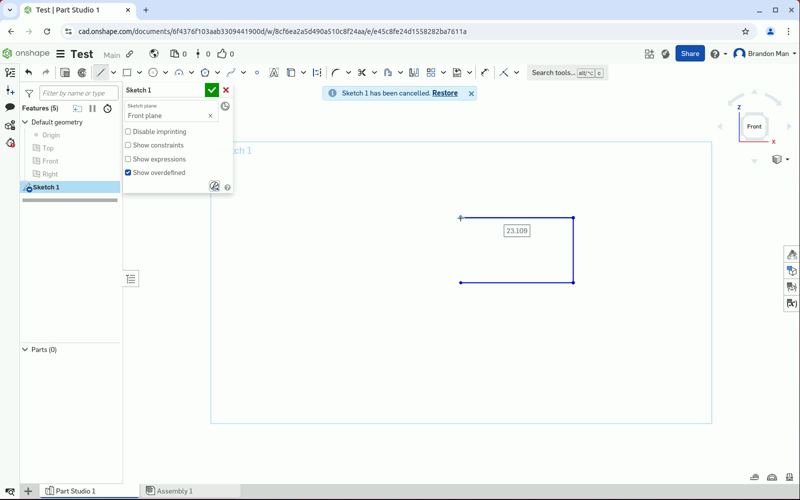
key_down(shift)
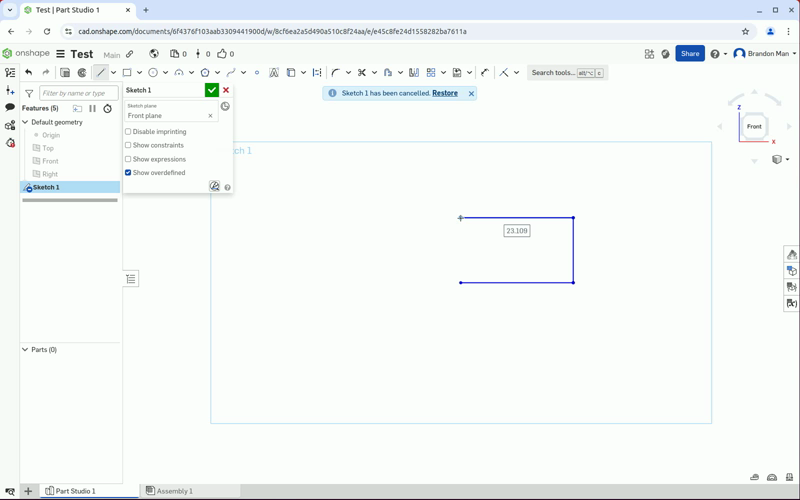
mouse_move(460, 282)
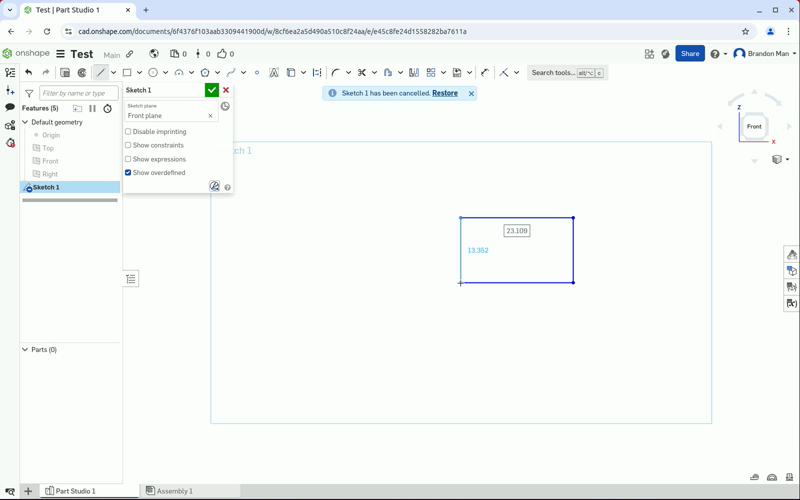
key_up(shift)
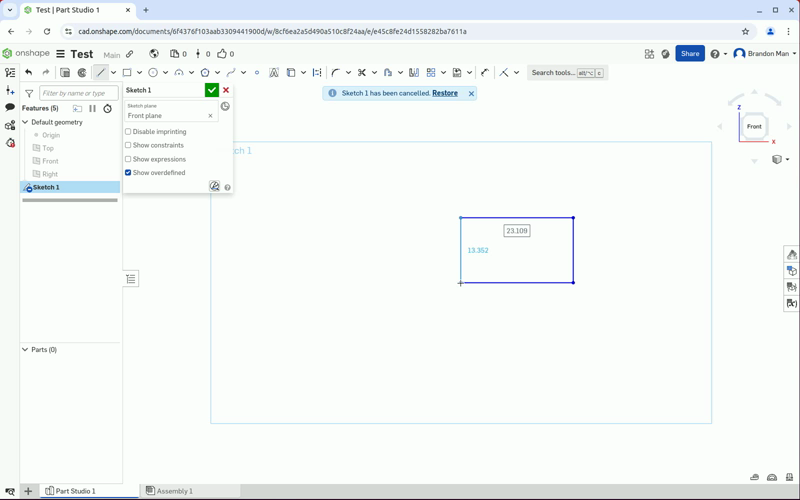
click(460, 282)
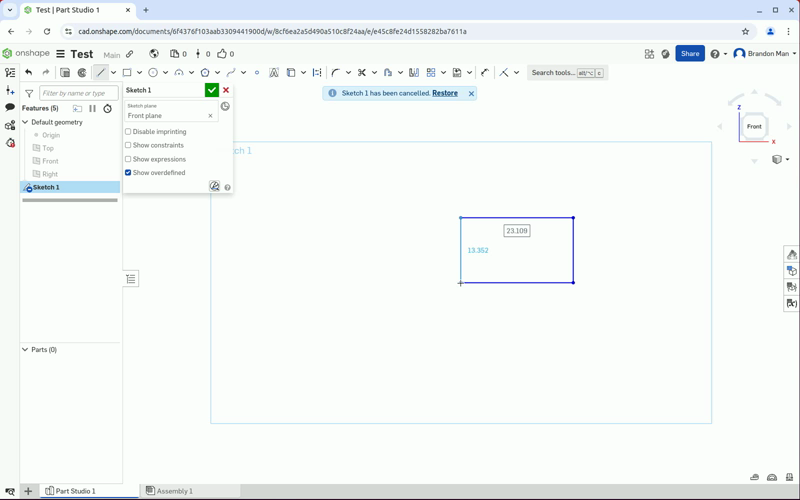
key(esc)
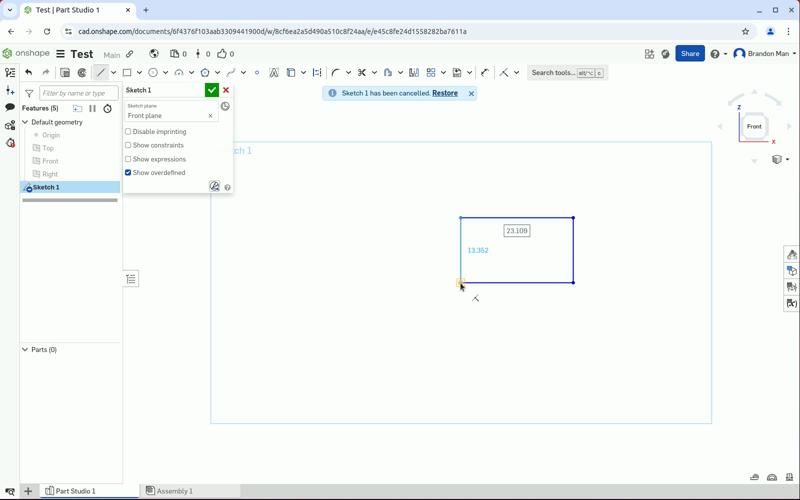
key(c)
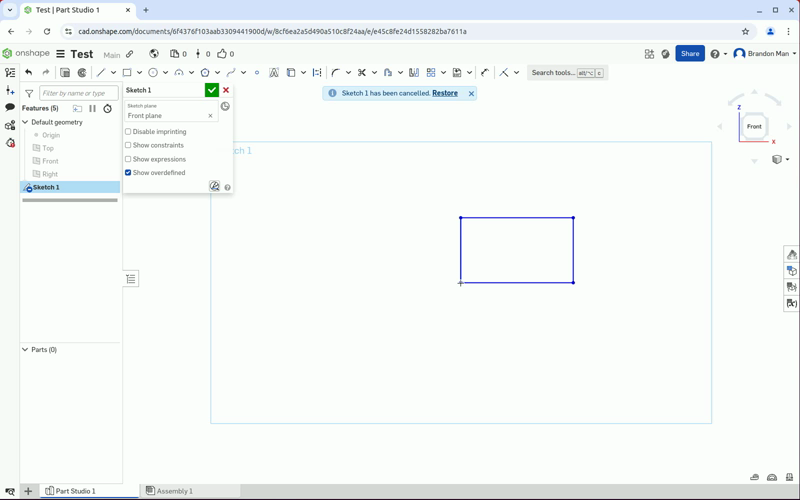
key_down(shift)
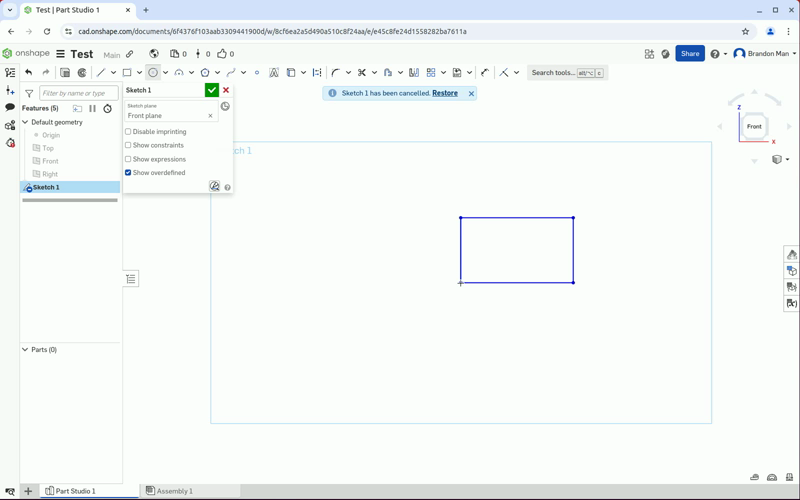
mouse_move(516, 250)
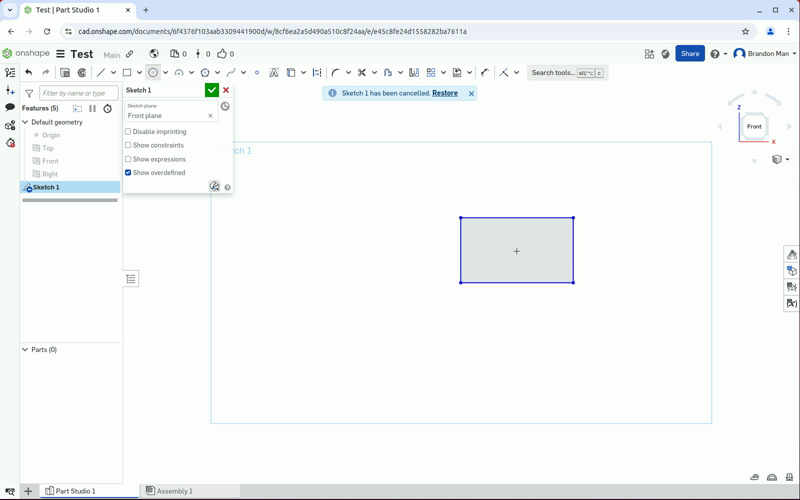
click(516, 250)
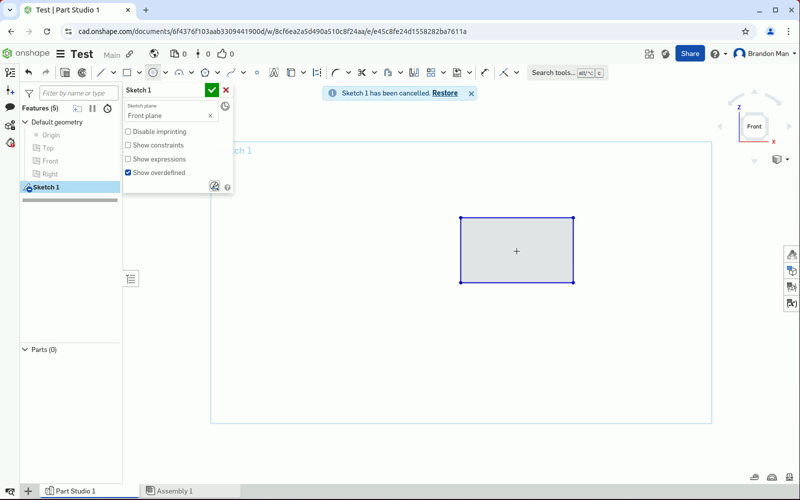
key_up(shift)
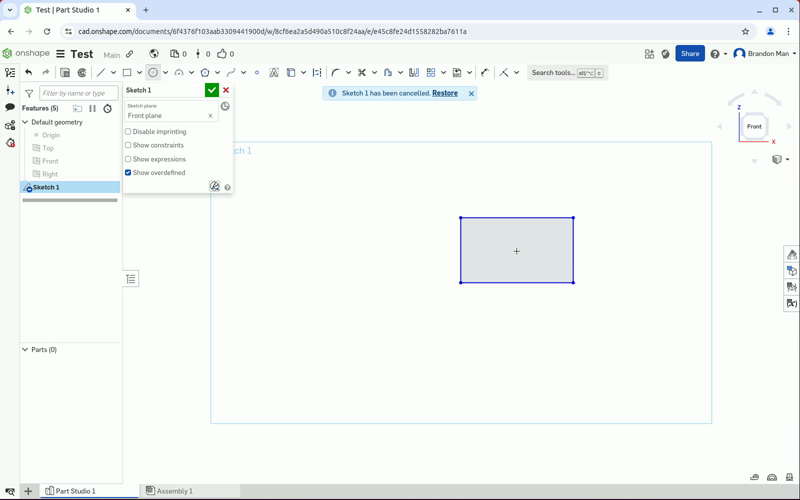
mouse_move(529, 250)
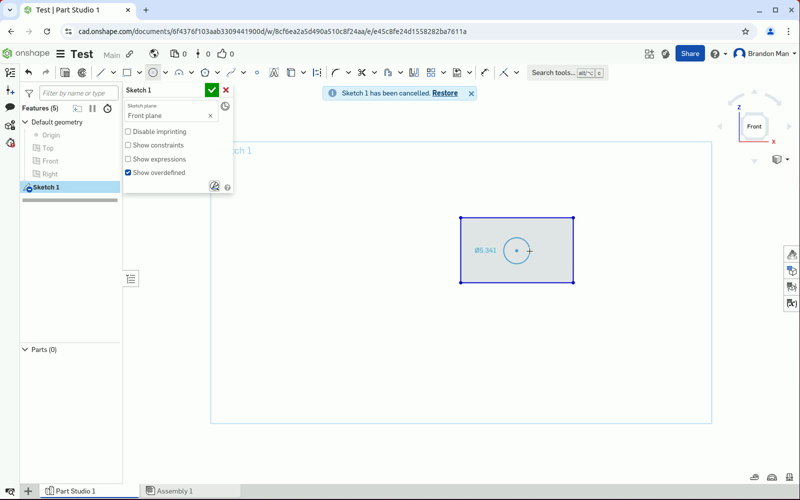
click(529, 250)
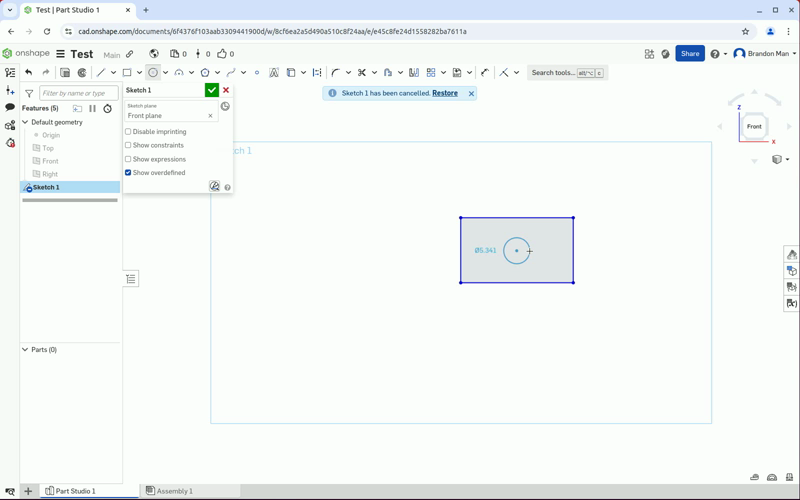
key(esc)
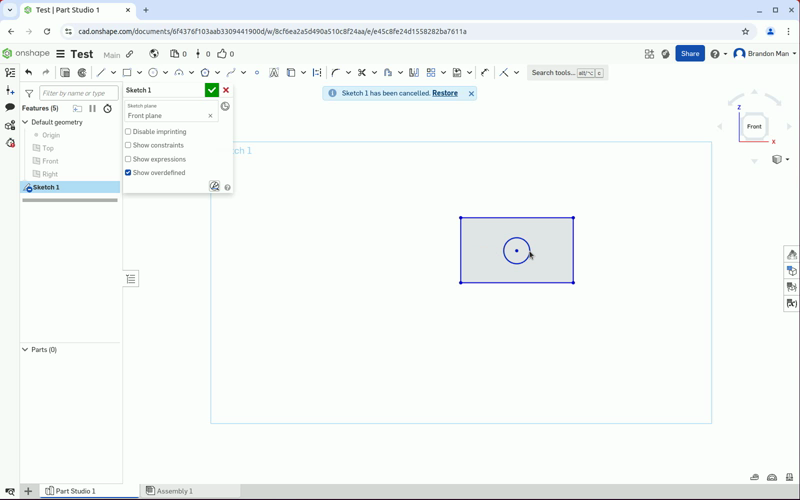
mouse_move(550, 264)
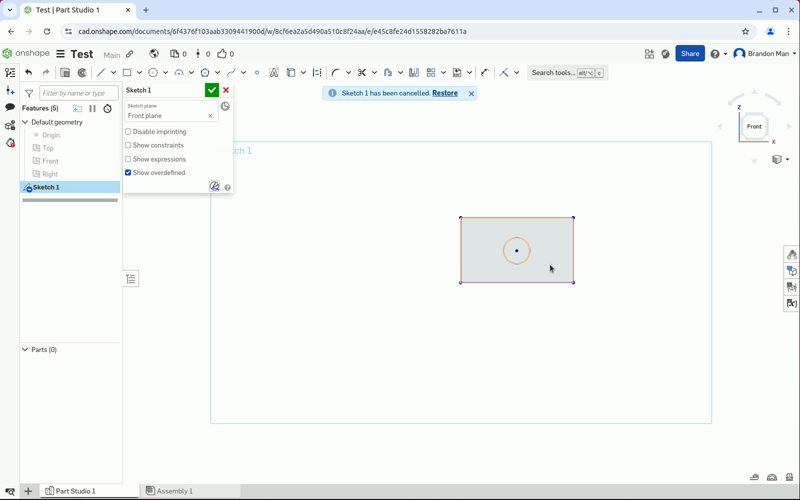
click(550, 264)
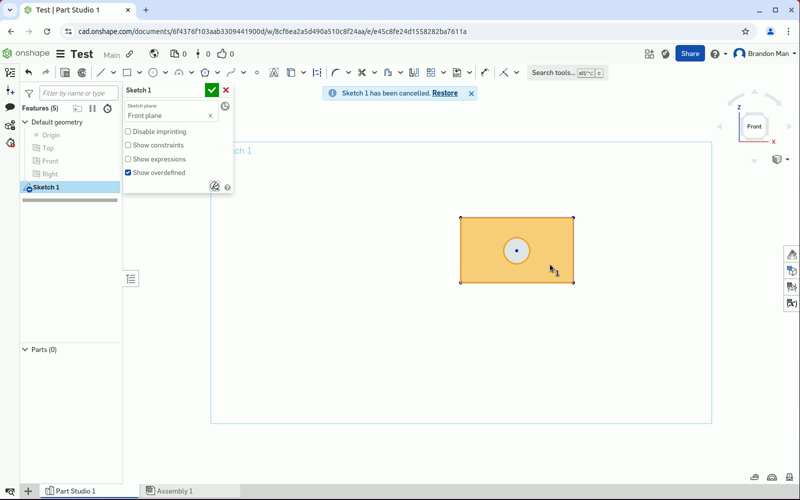
mouse_move(73, 352)
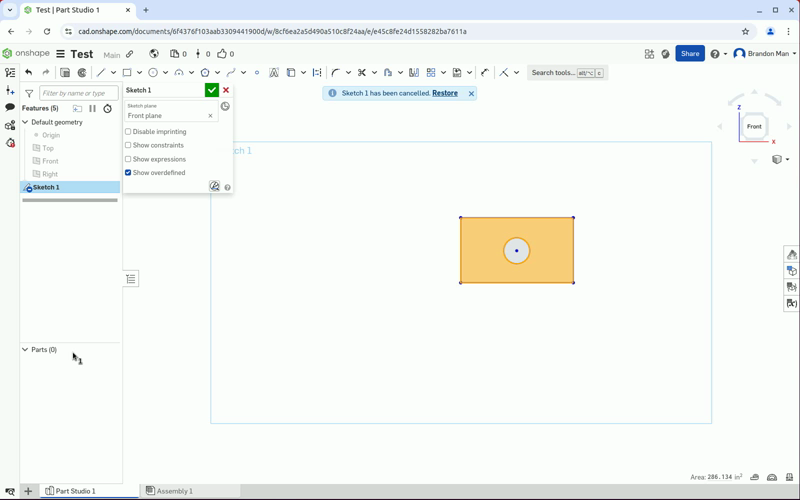
key(shift+y)
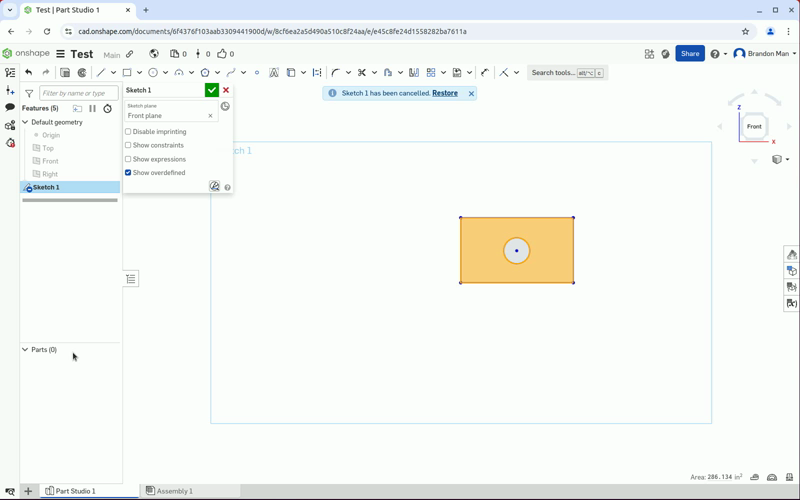
key(shift+e)
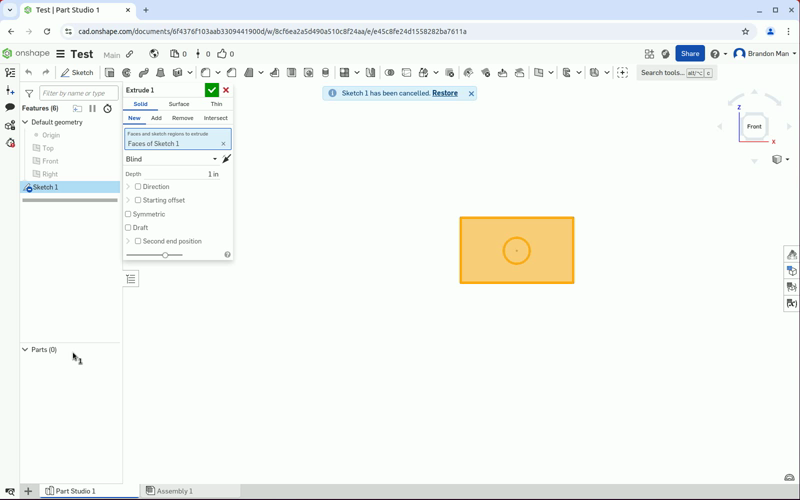
mouse_move(143, 106)
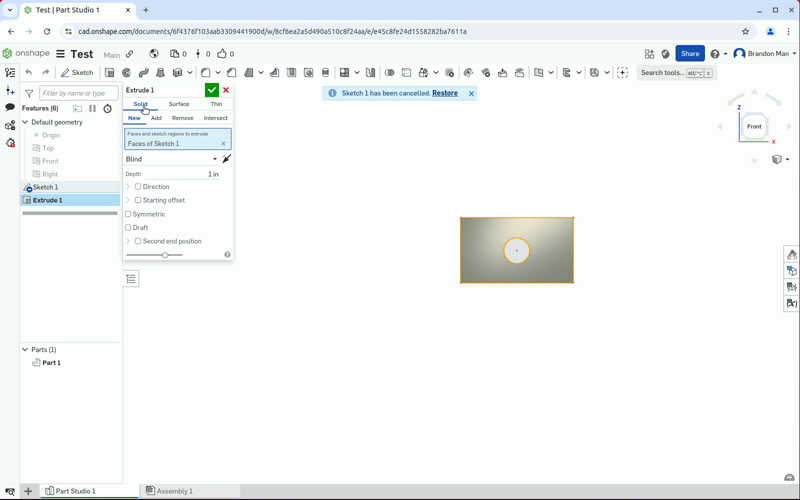
click(143, 106)
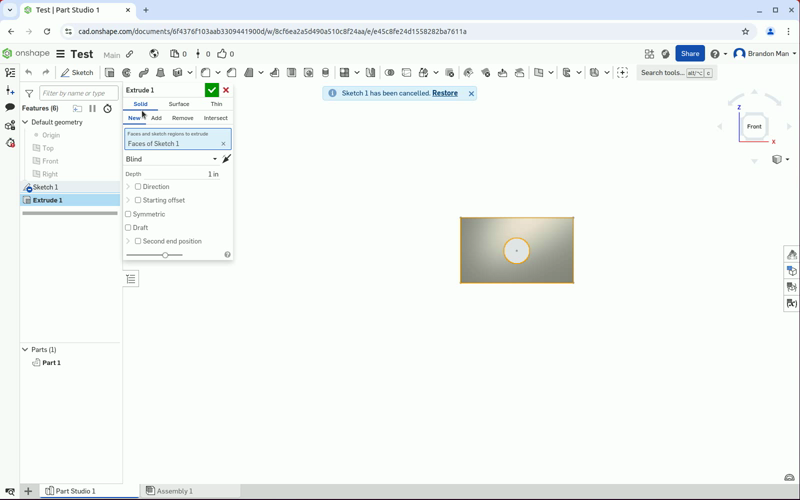
mouse_move(137, 120)
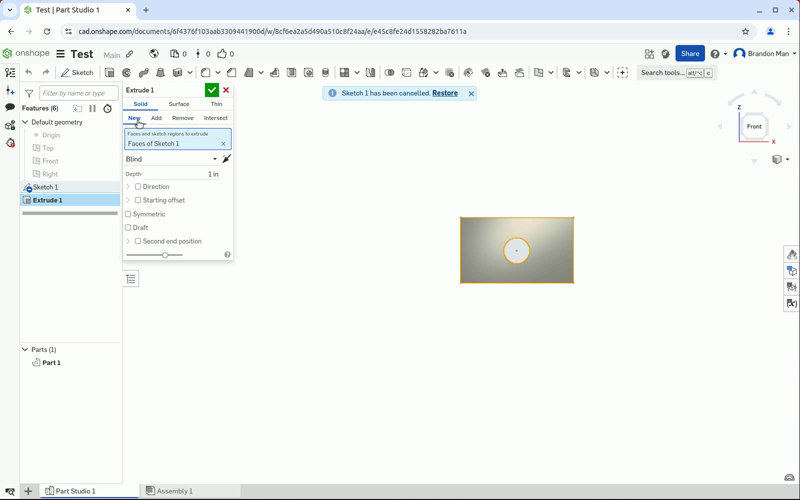
click(137, 120)
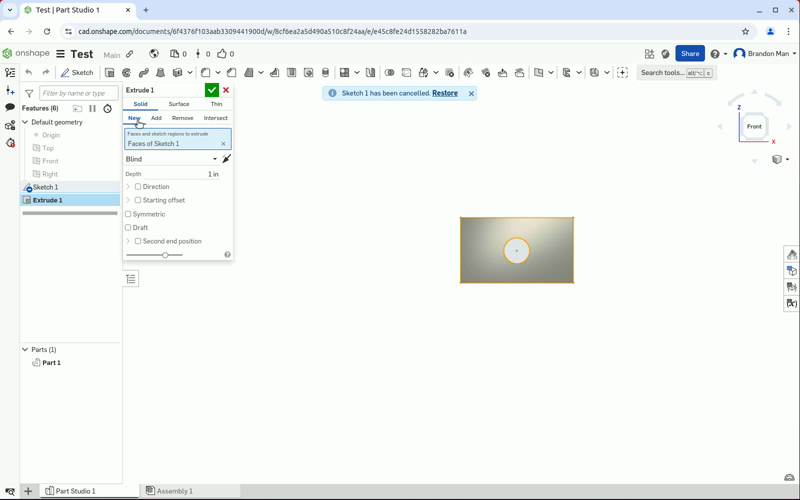
key(tab, 4)
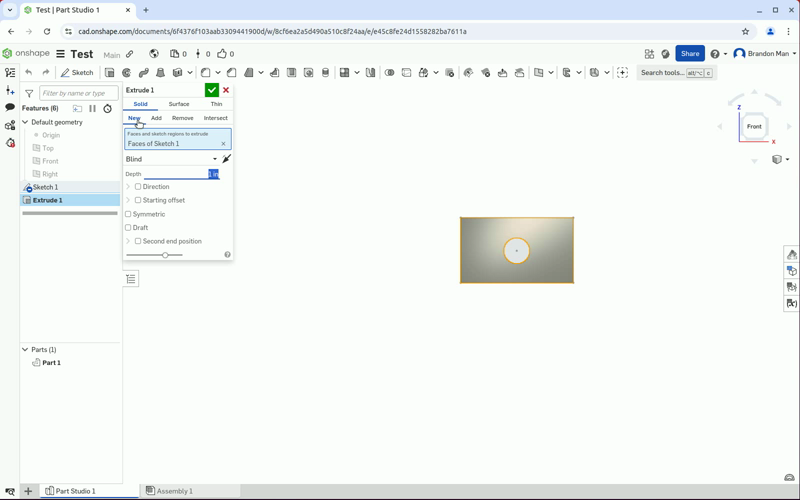
text(5.055)
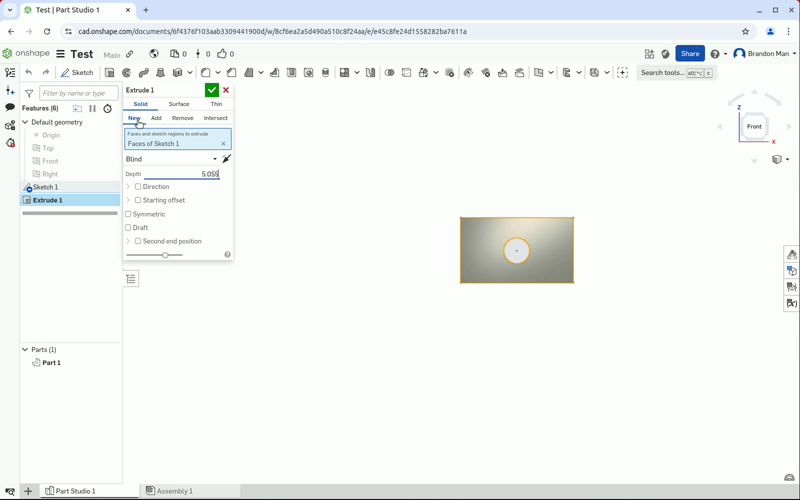
key(enter)
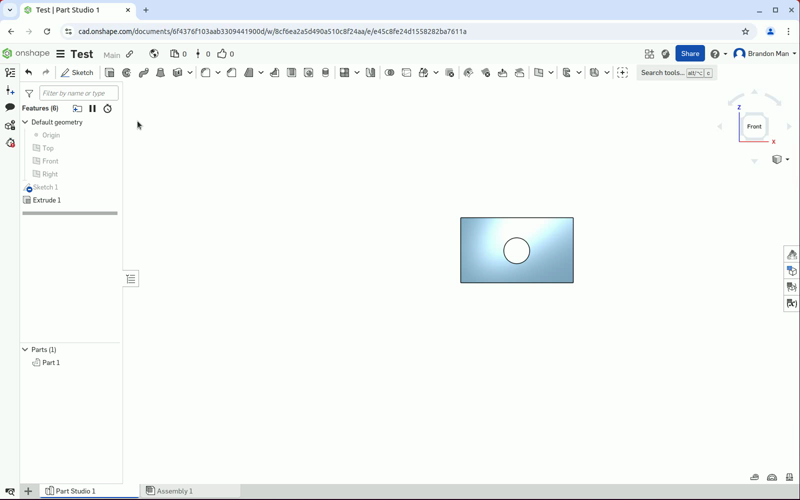
key(shift+h)
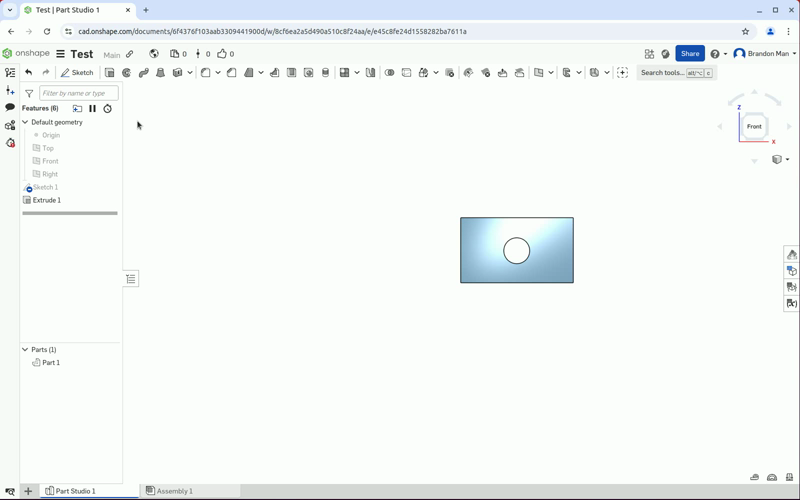
key(shift+h)
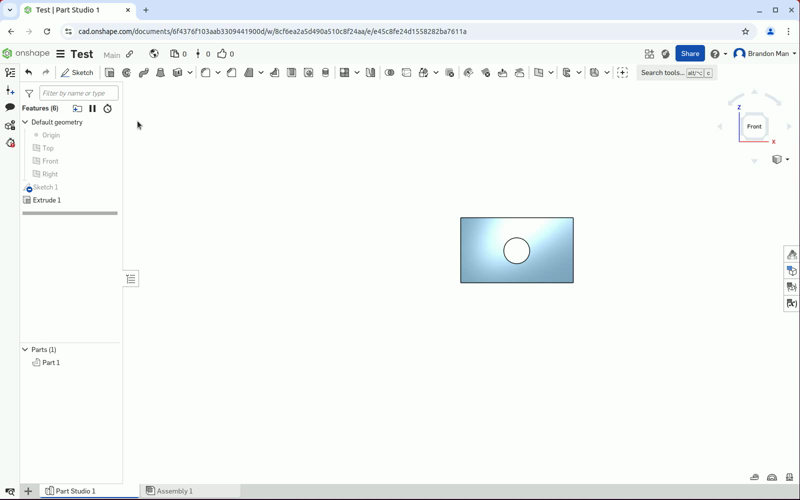
mouse_move(73, 189)
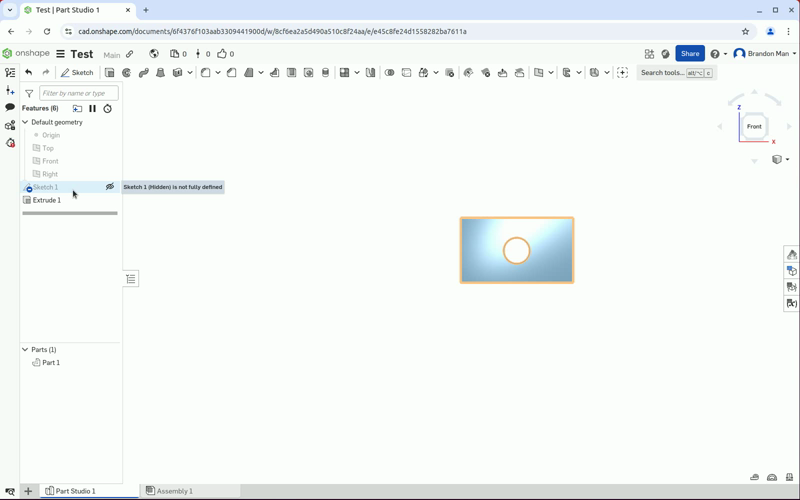
click(73, 189)
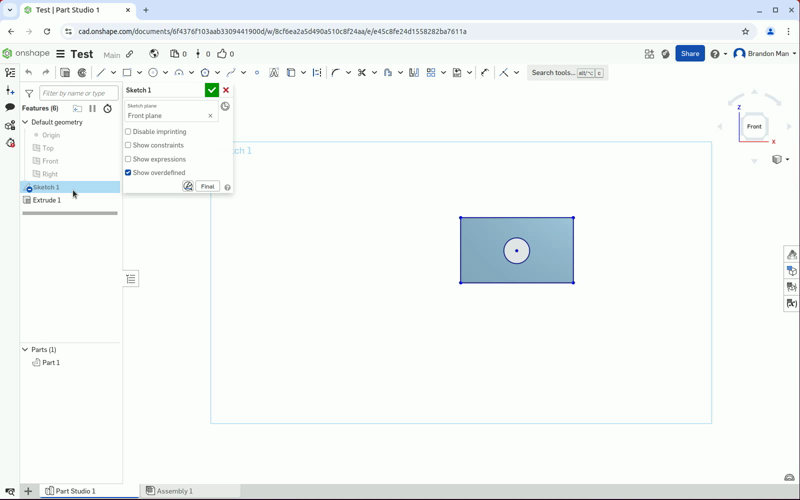
mouse_move(229, 92)
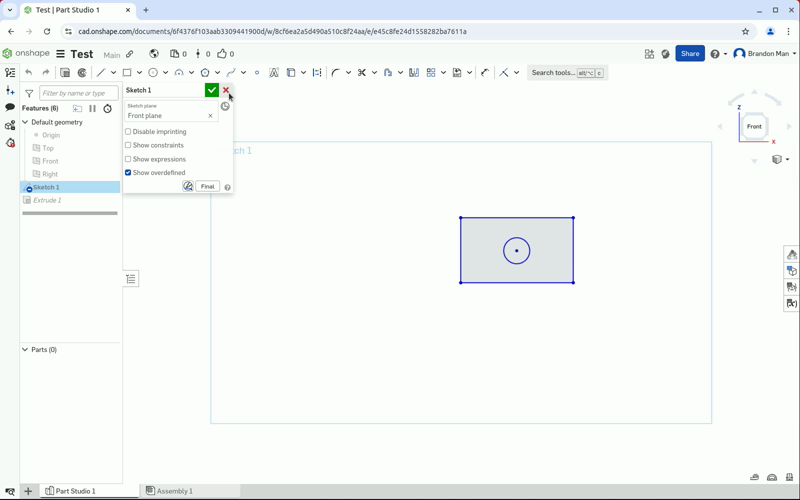
click(229, 92)
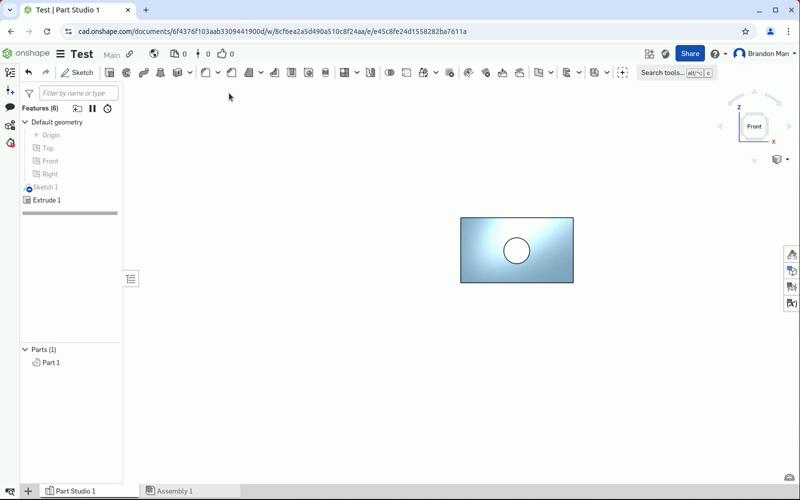
mouse_move(73, 352)
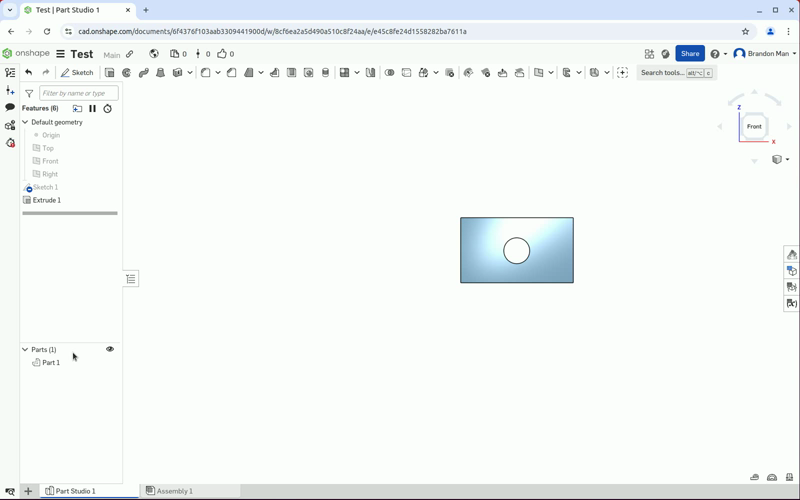
key(y)
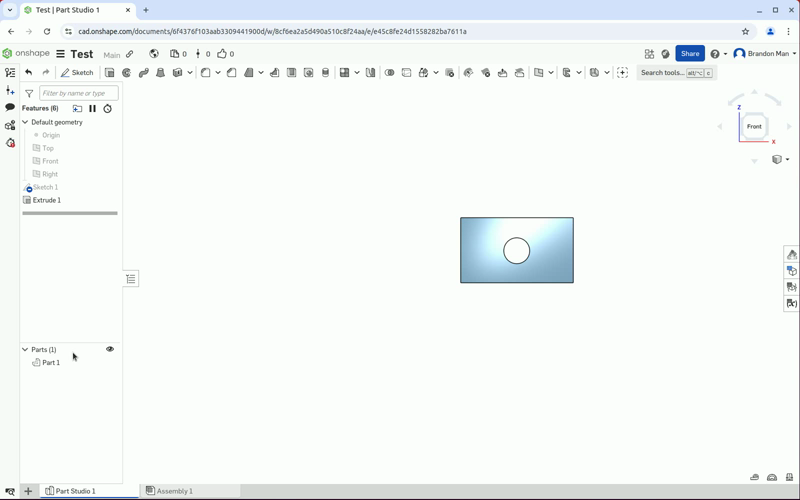
key(shift+p)
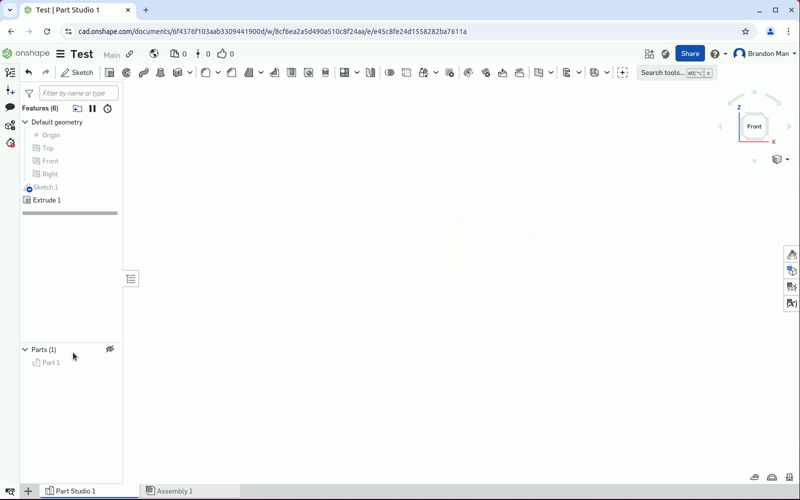
key(space)
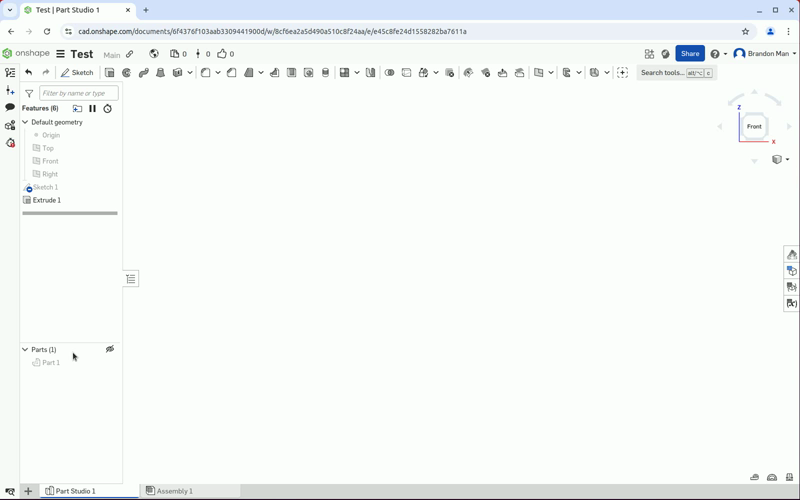
key_down(shift)
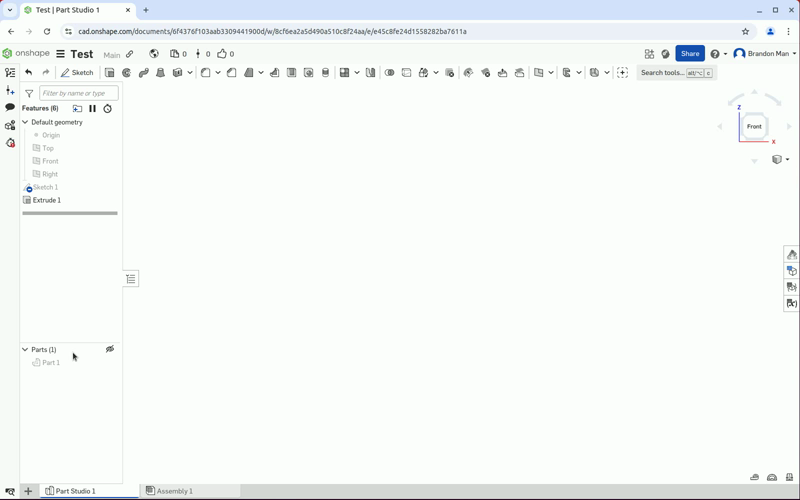
key(left)
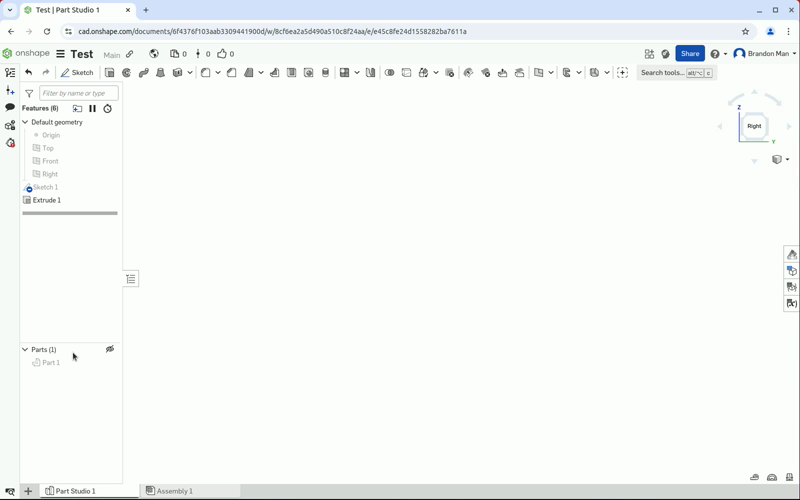
key_up(shift)
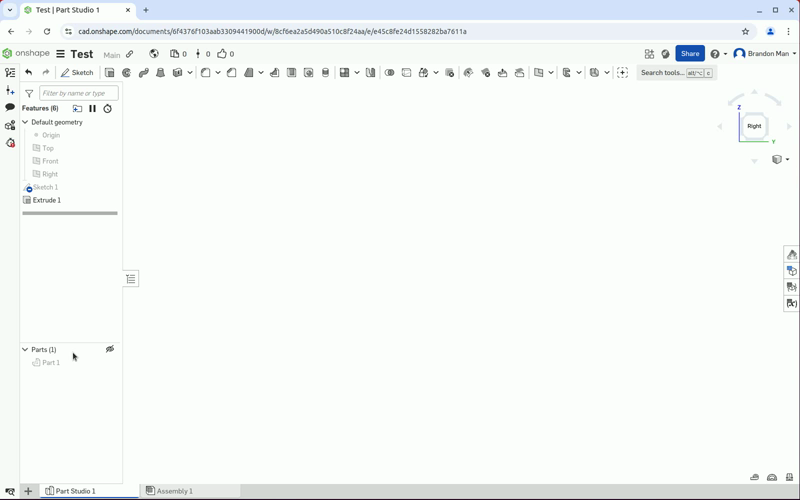
mouse_move(73, 352)
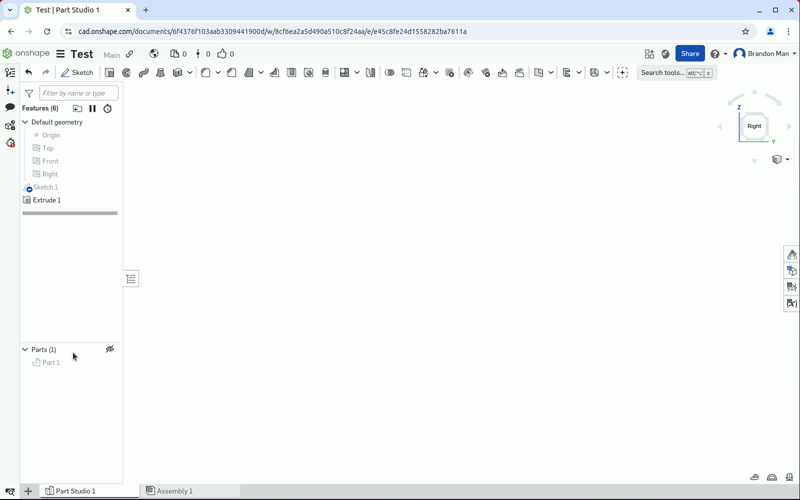
key(shift+y)
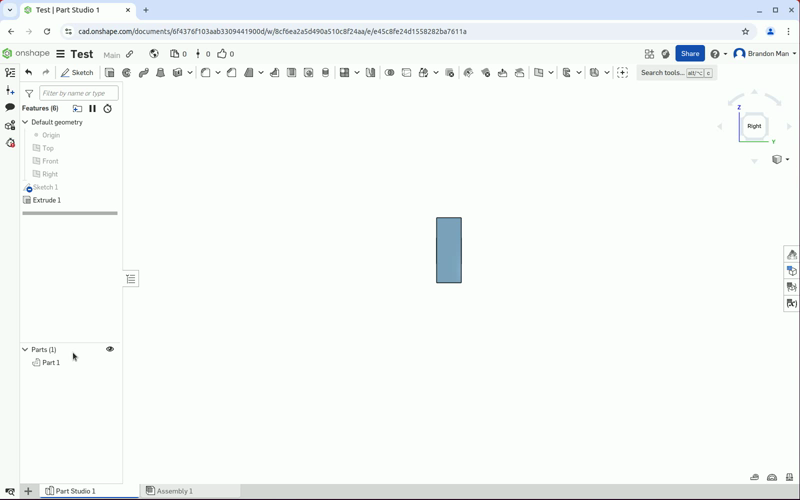
mouse_move(541, 75)
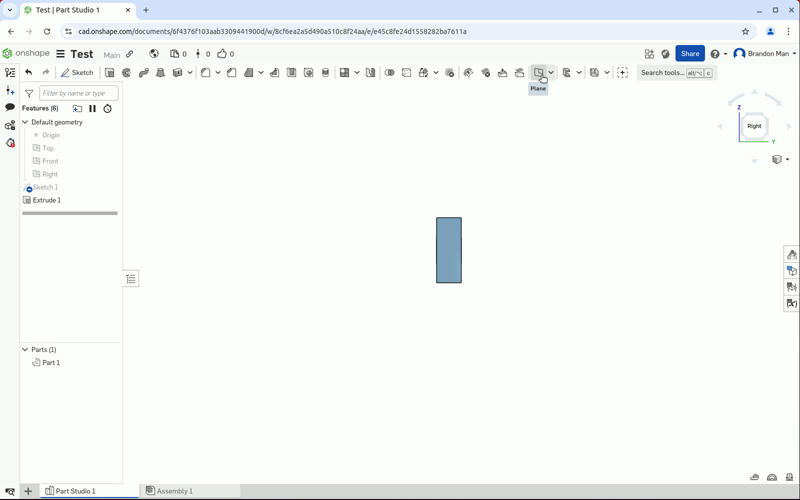
click(541, 75)
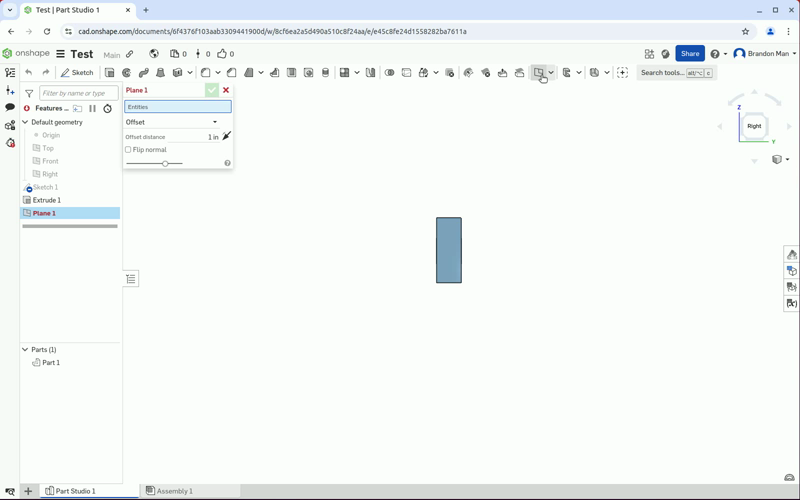
mouse_move(73, 176)
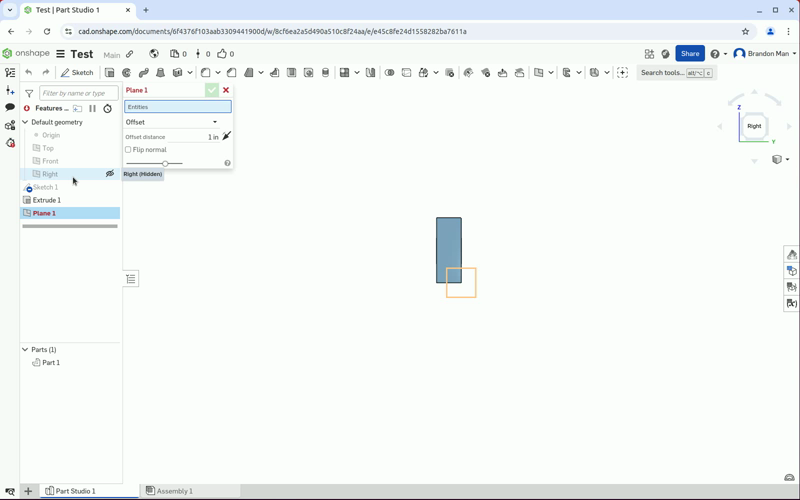
click(73, 176)
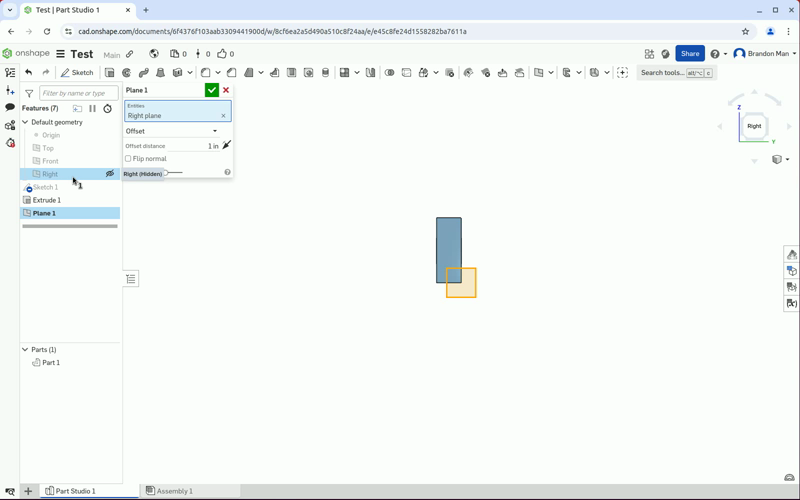
key(tab, 2)
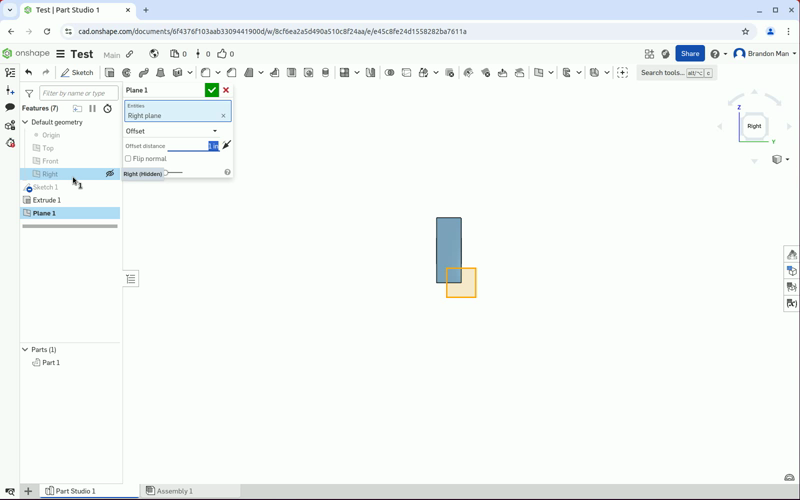
text(23.108)
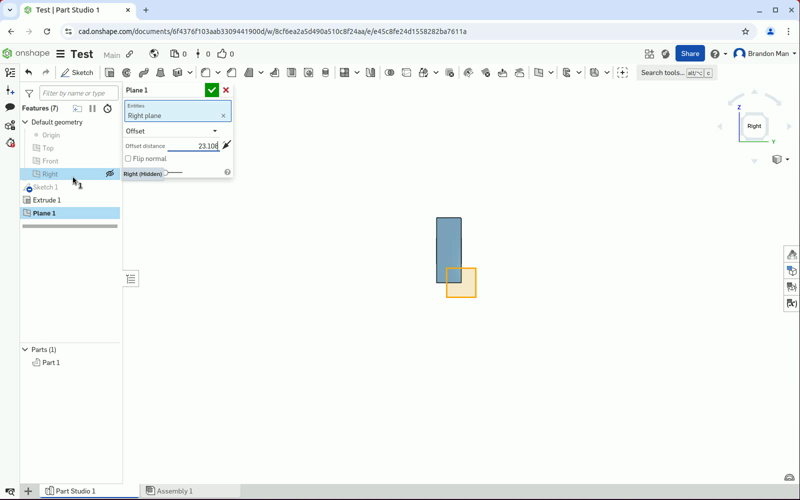
key(enter, 2)
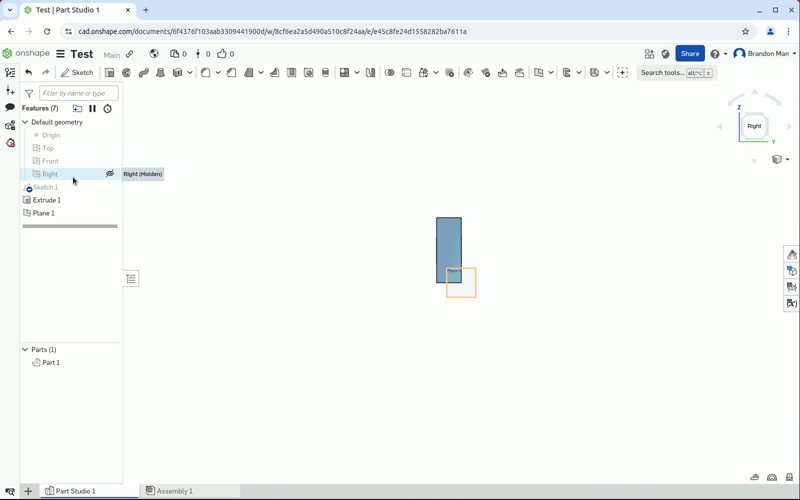
key(shift+s)
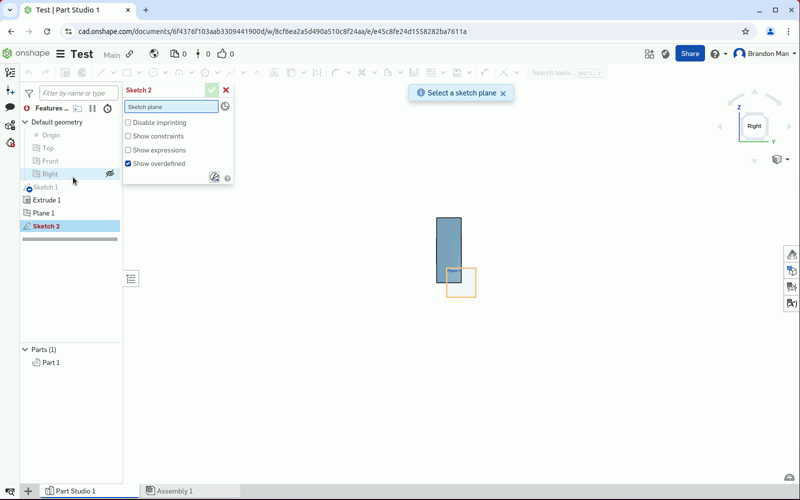
mouse_move(73, 215)
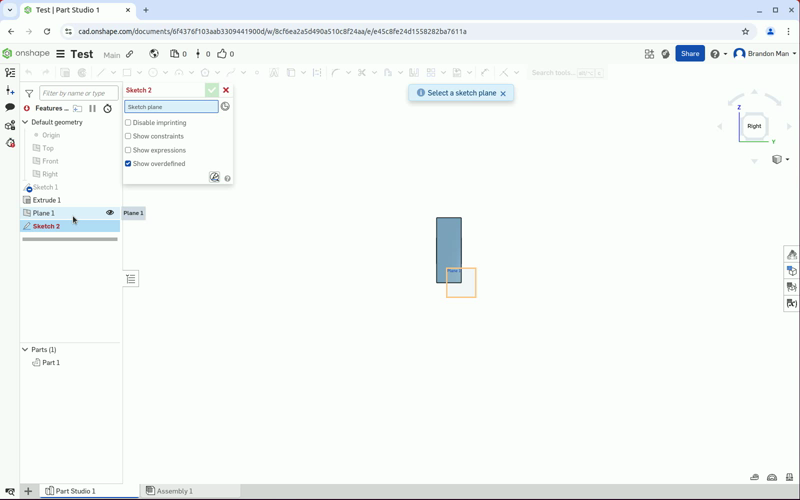
click(73, 215)
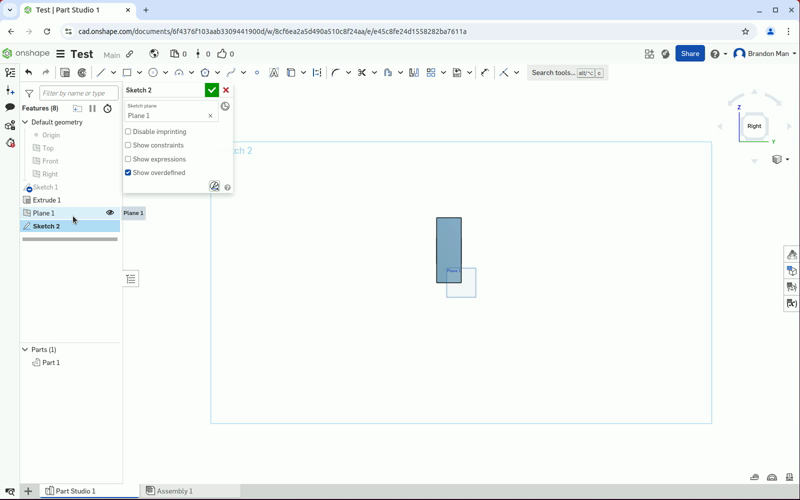
mouse_move(73, 352)
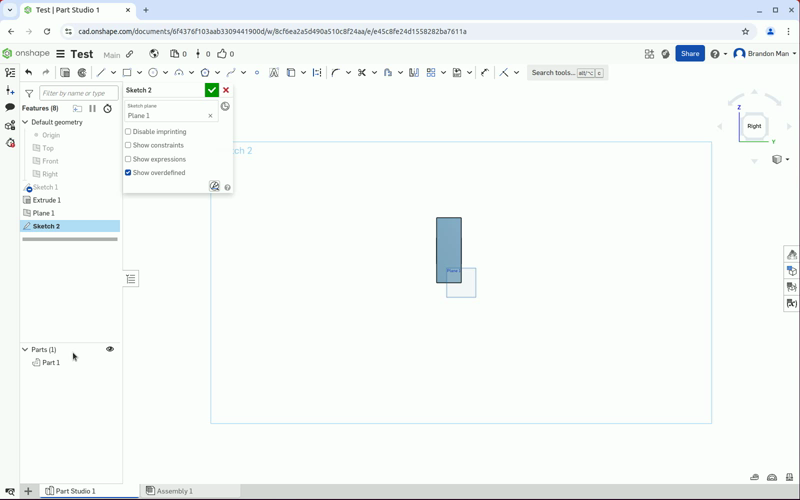
key(y)
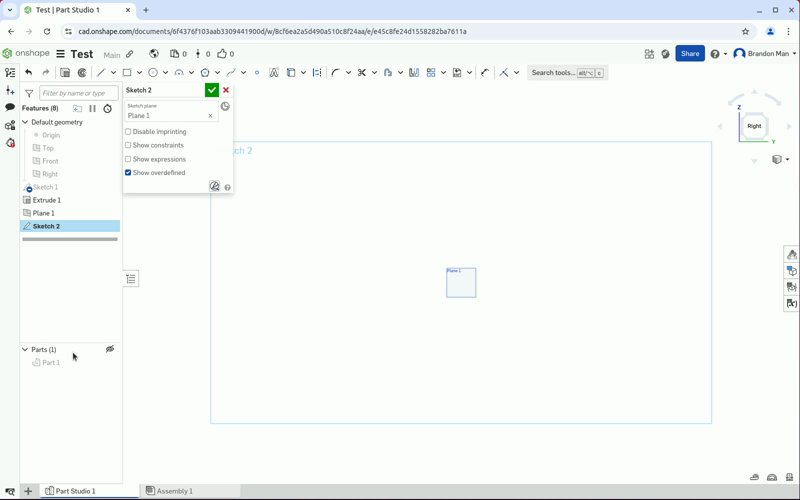
key(c)
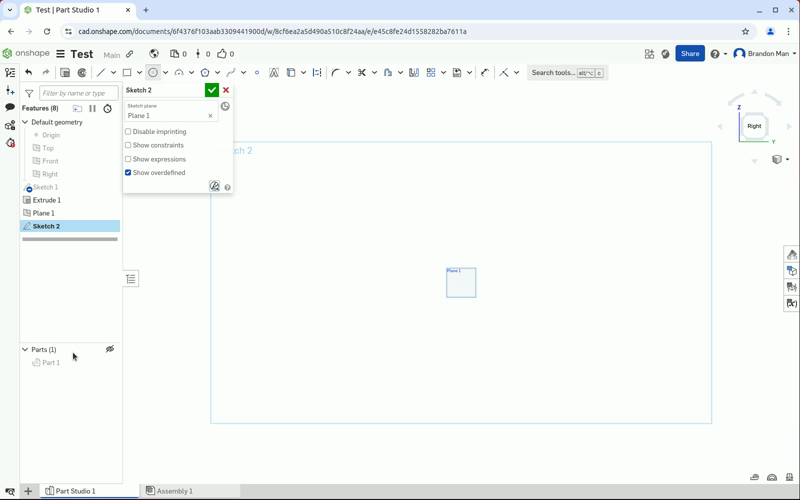
key_down(shift)
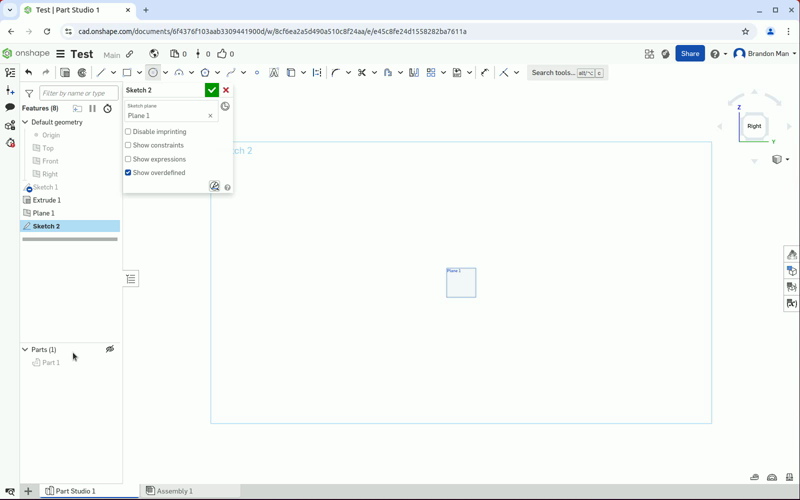
mouse_move(449, 250)
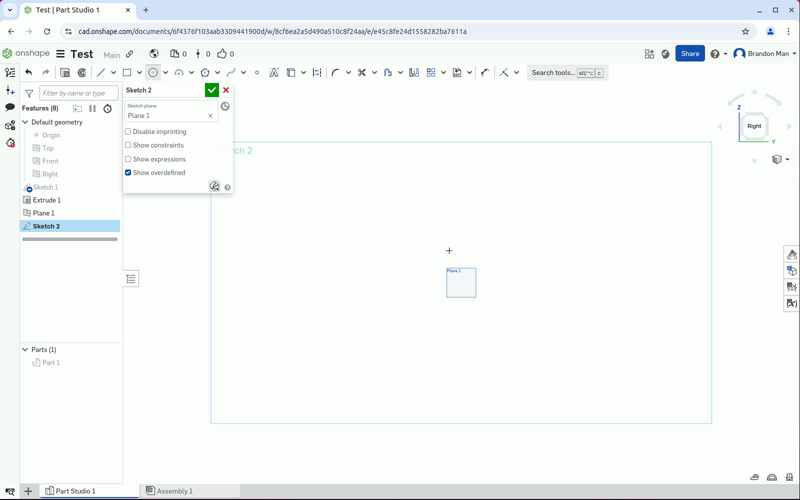
click(449, 250)
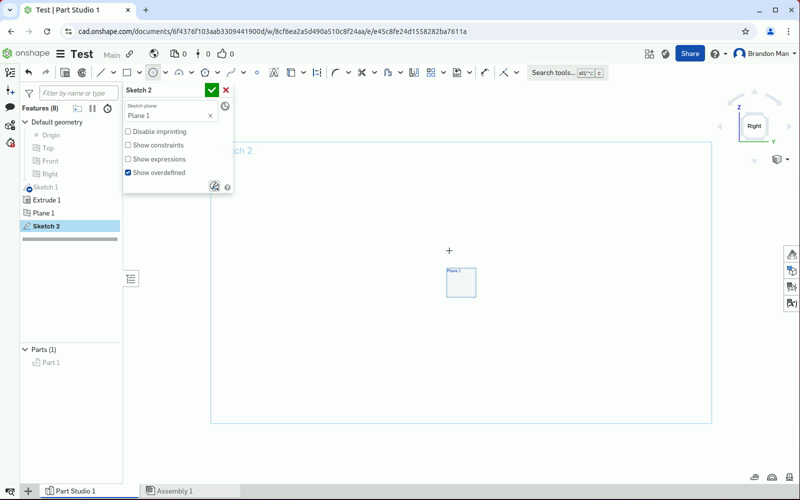
key_up(shift)
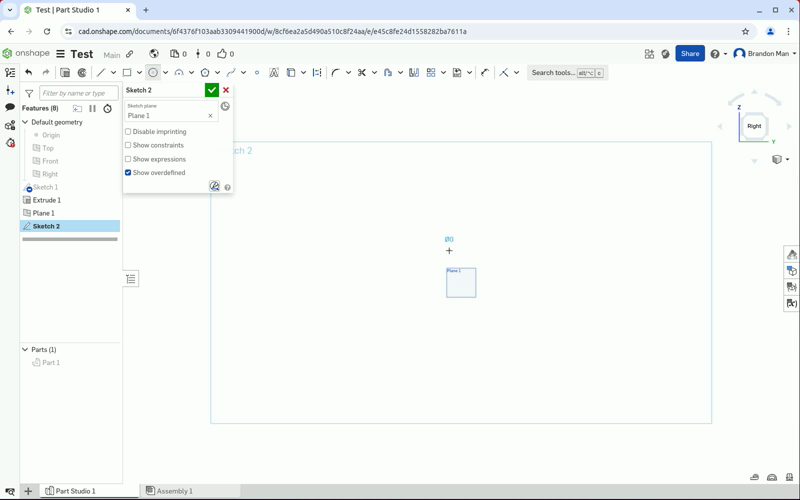
mouse_move(453, 250)
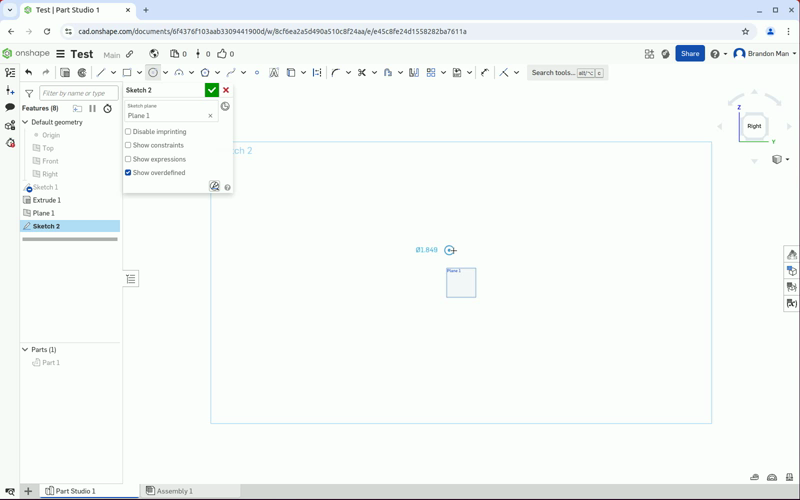
click(453, 250)
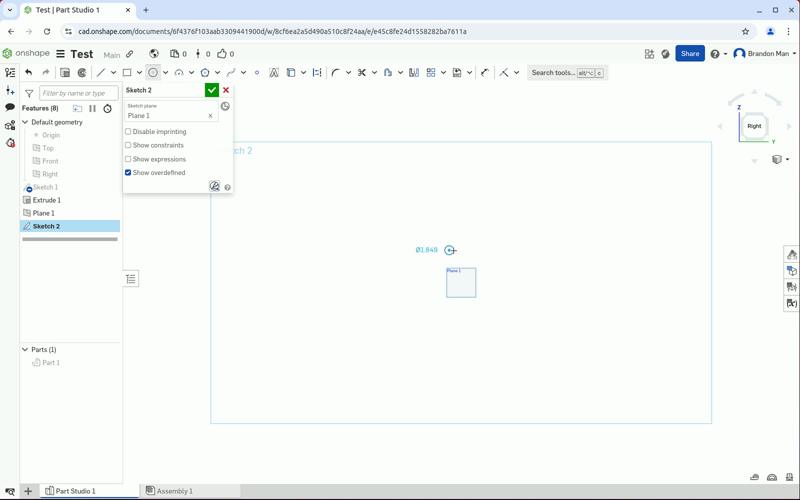
key(esc)
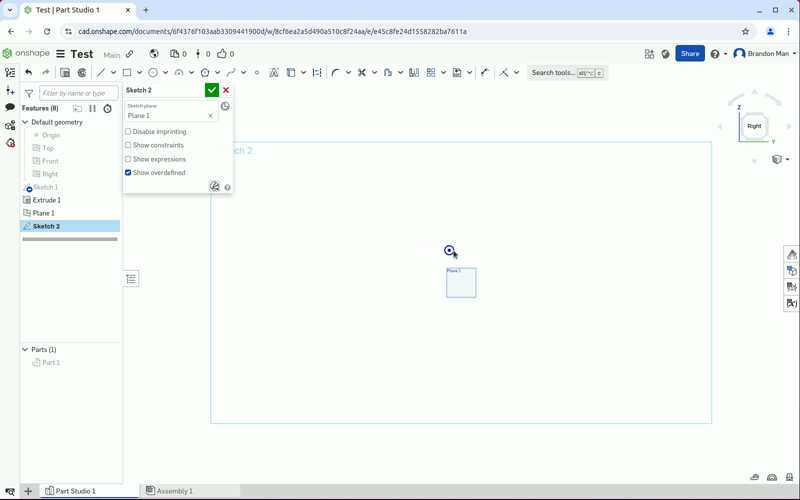
mouse_move(453, 249)
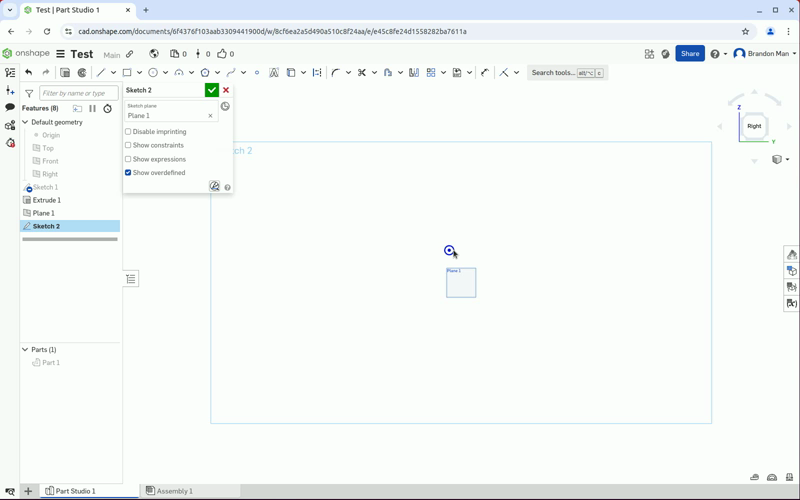
scroll(6)
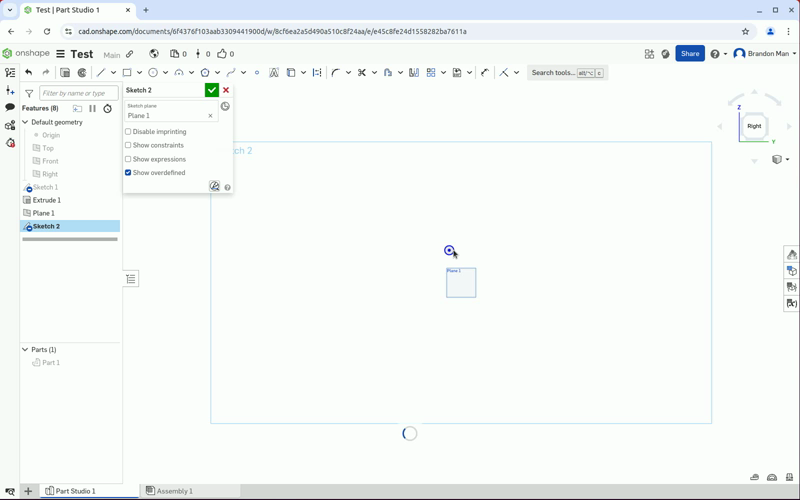
scroll(6)
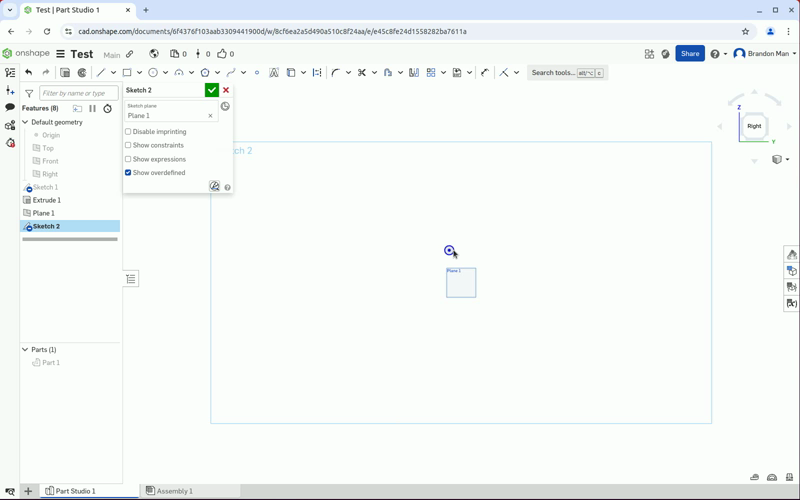
scroll(6)
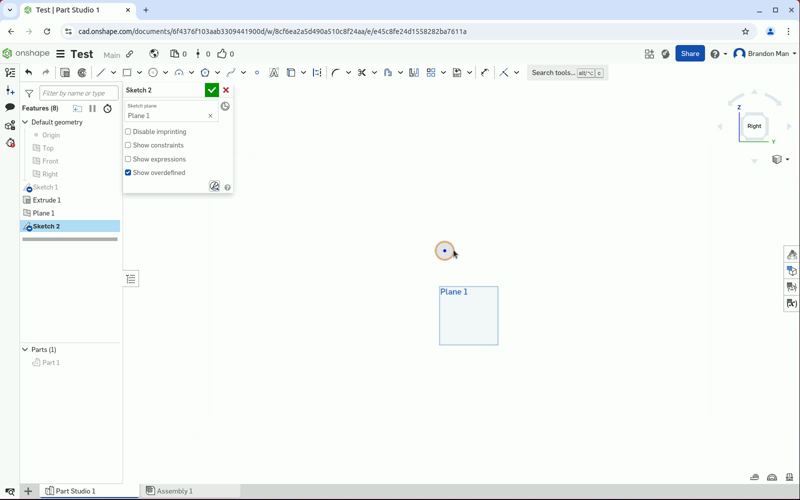
scroll(6)
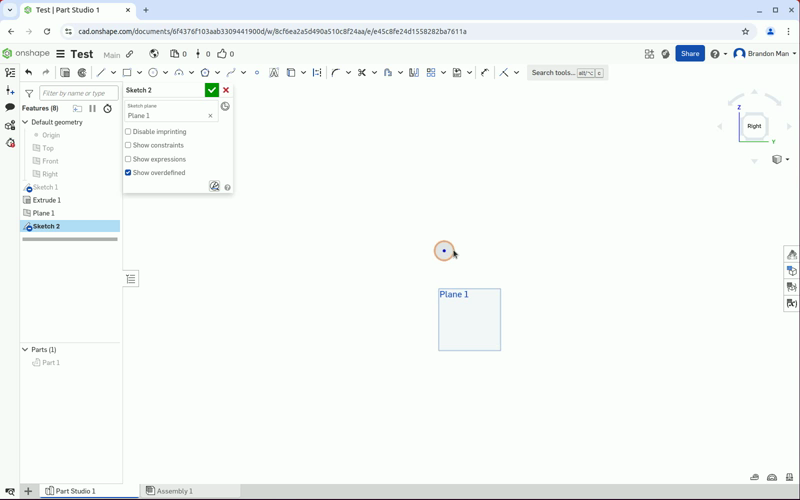
scroll(6)
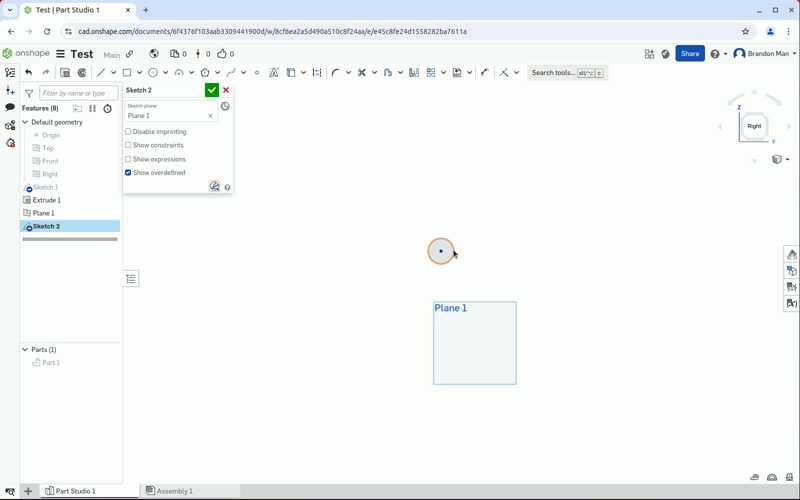
scroll(6)
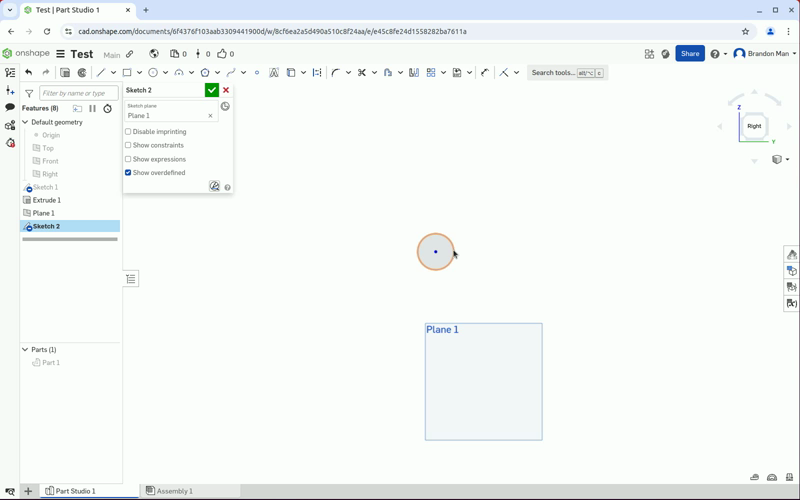
scroll(6)
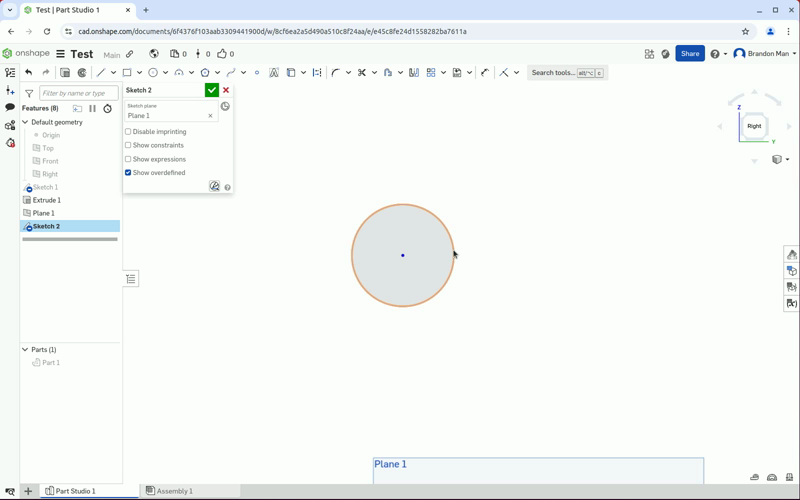
click(453, 249)
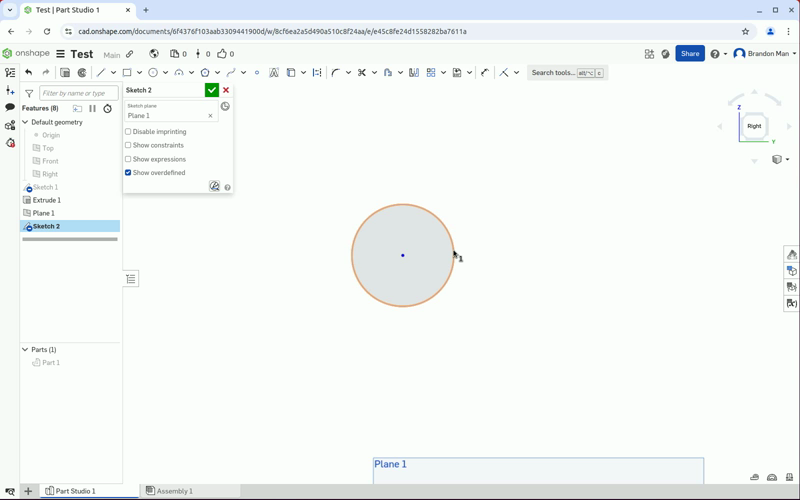
scroll(-6)
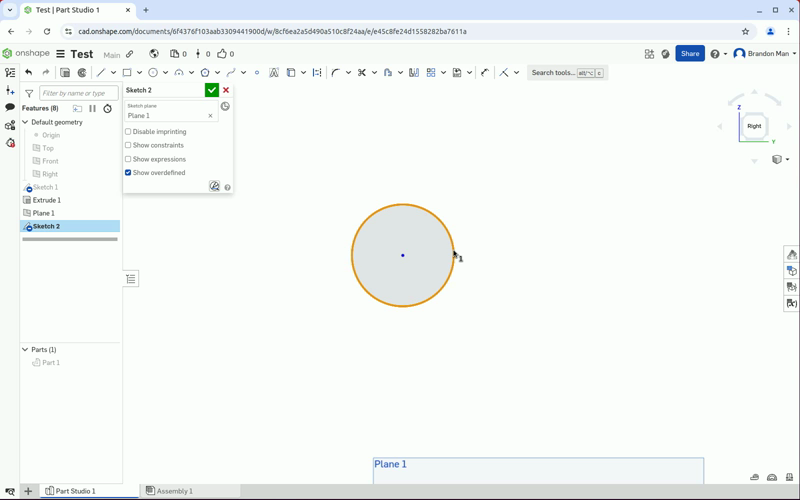
scroll(-6)
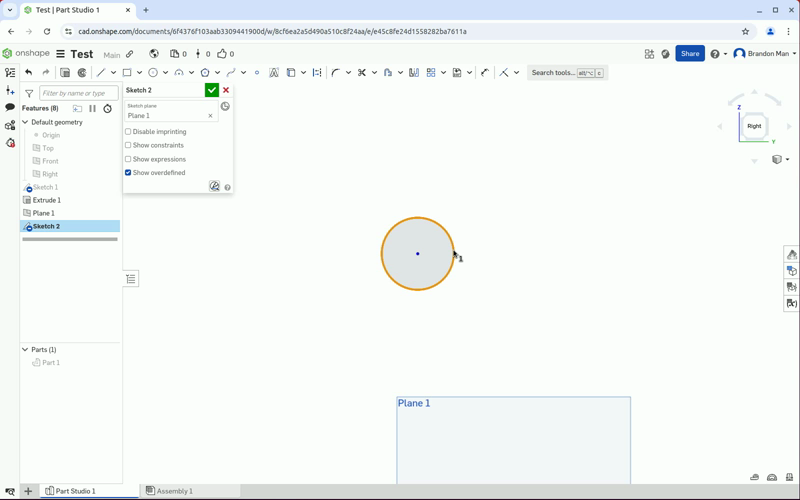
scroll(-6)
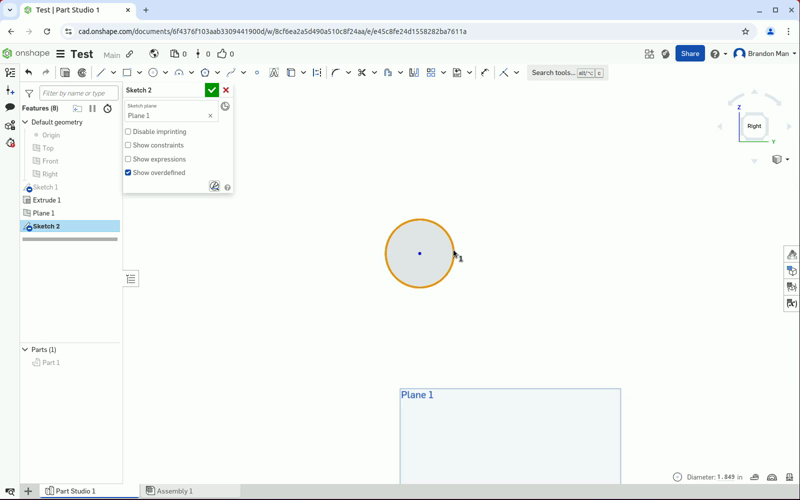
scroll(-6)
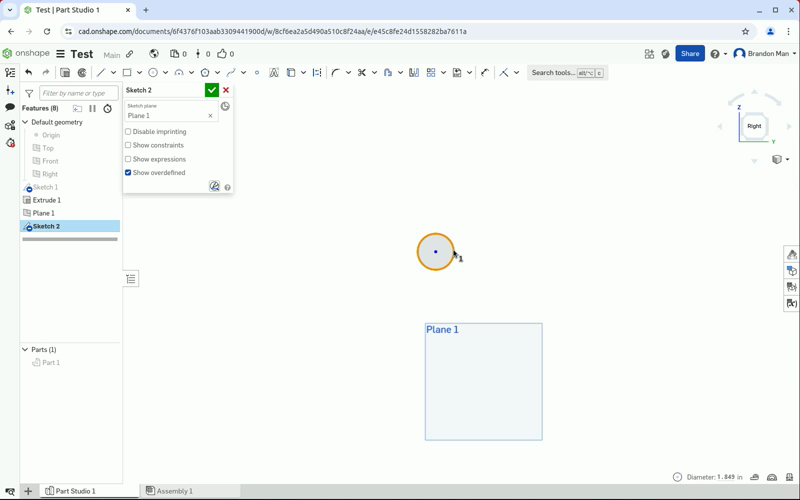
scroll(-6)
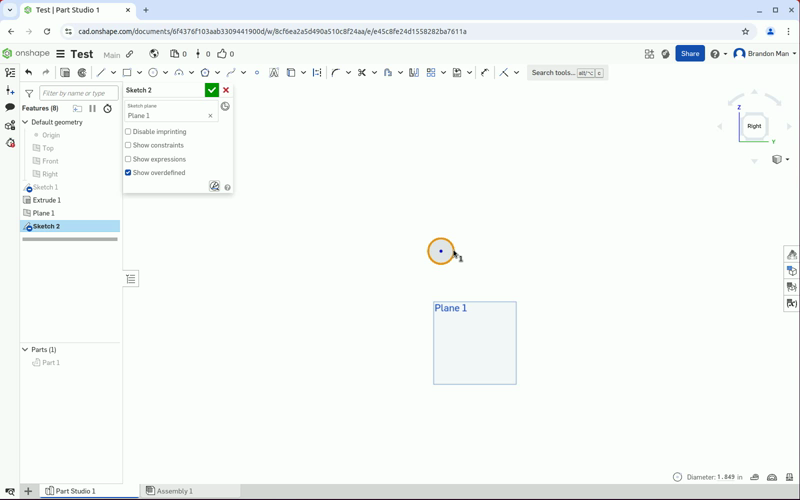
scroll(-6)
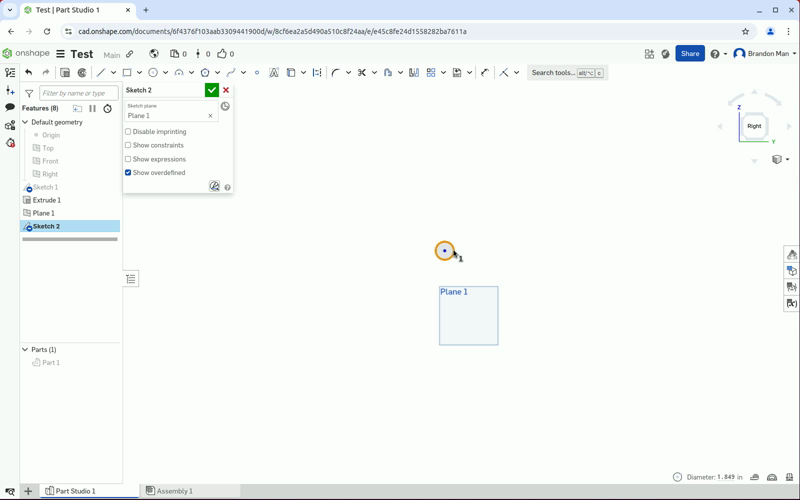
scroll(-6)
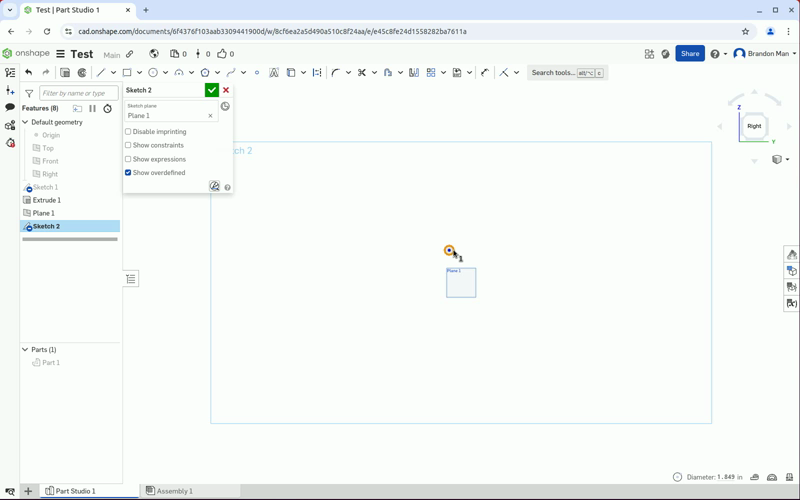
mouse_move(73, 352)
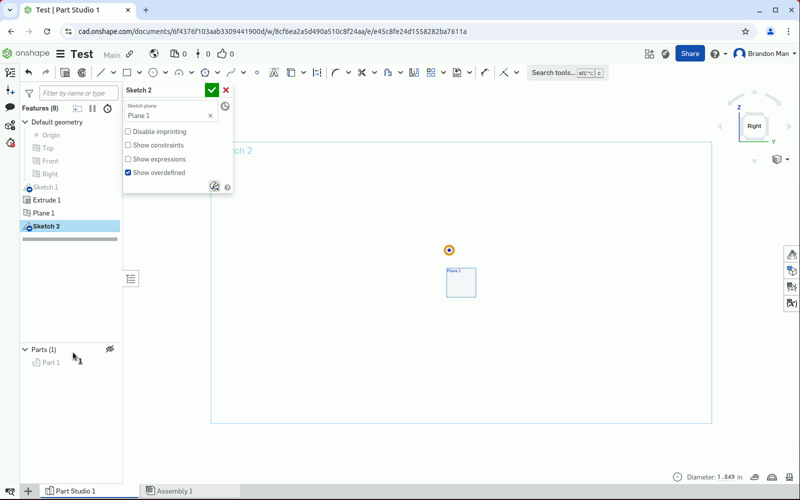
key(shift+y)
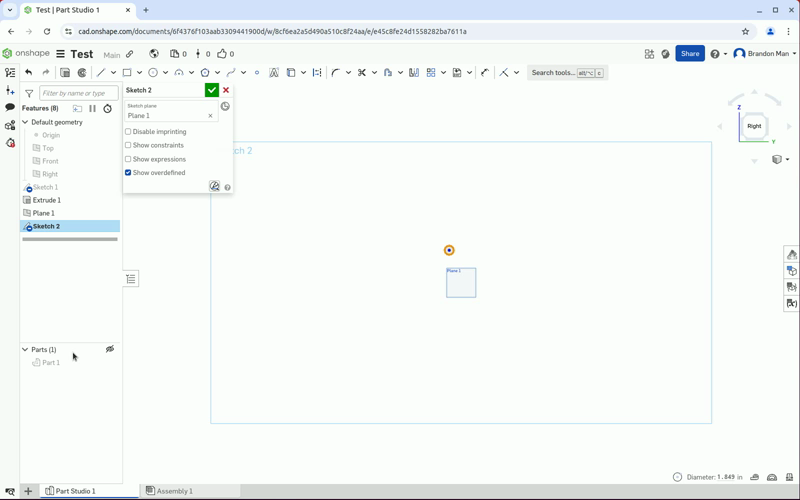
key(shift+e)
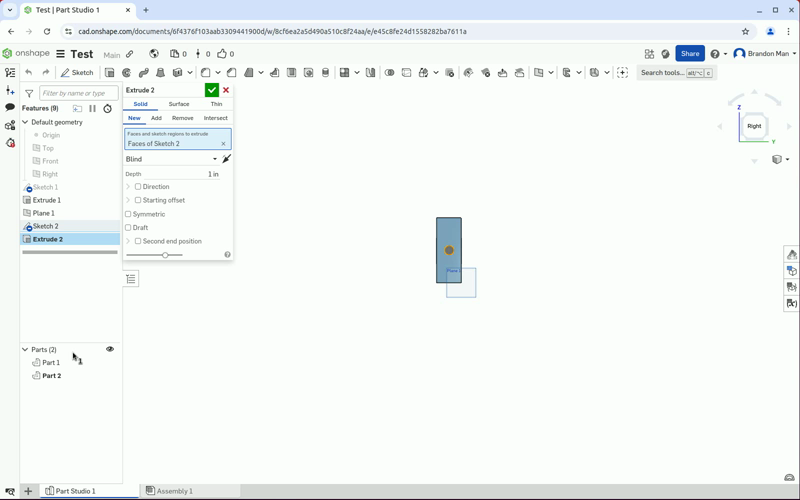
mouse_move(143, 106)
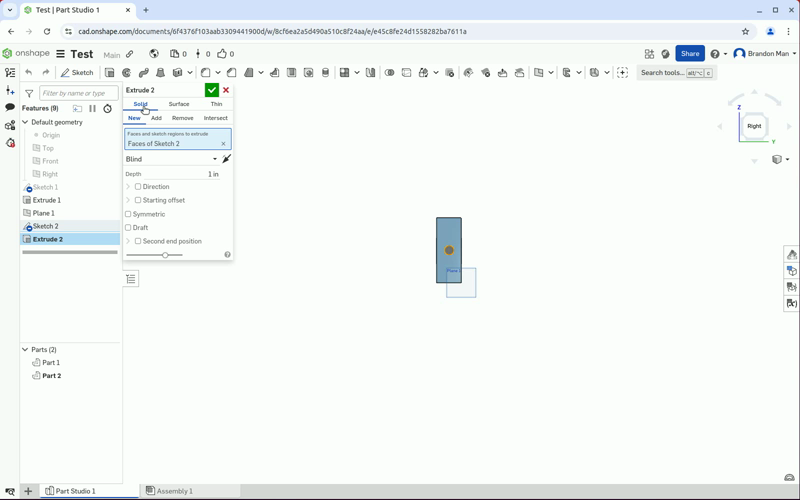
click(143, 106)
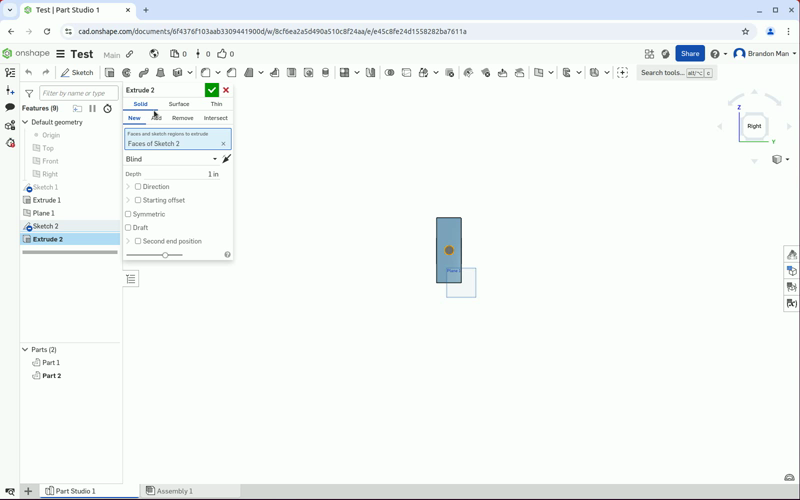
mouse_move(186, 120)
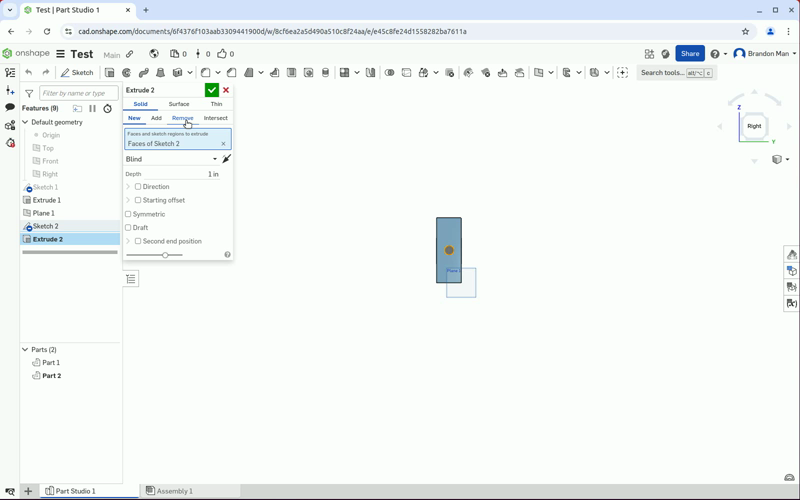
click(186, 120)
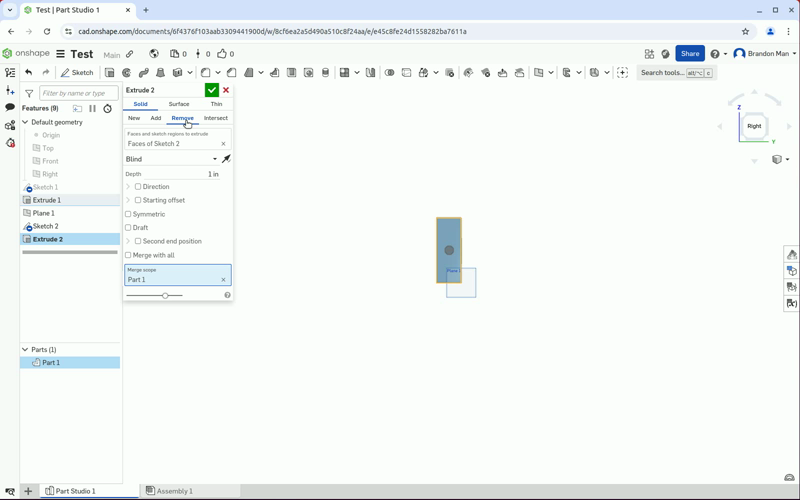
key(tab, 4)
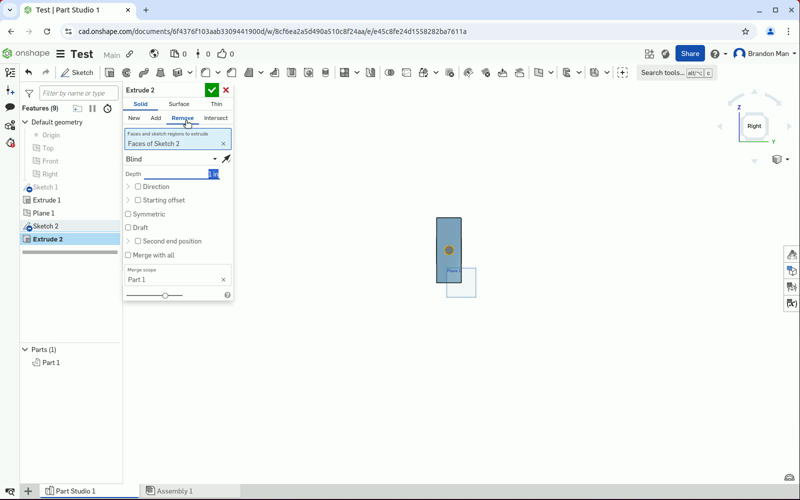
text(30.811)
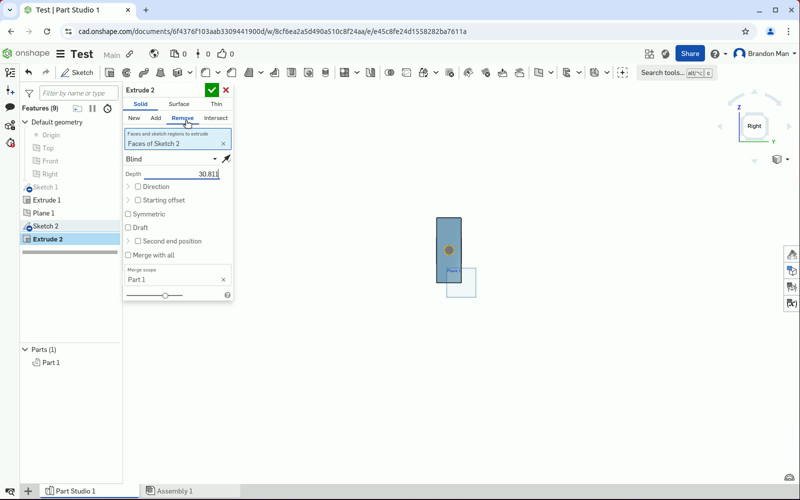
key(tab, 6)
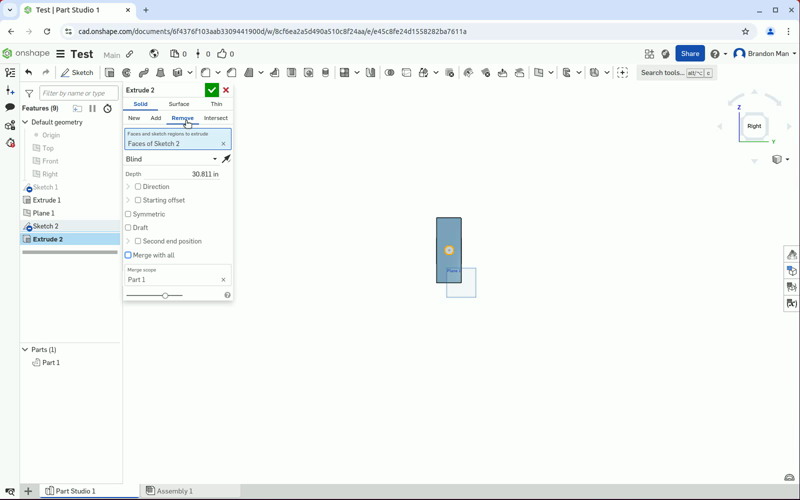
key(space)
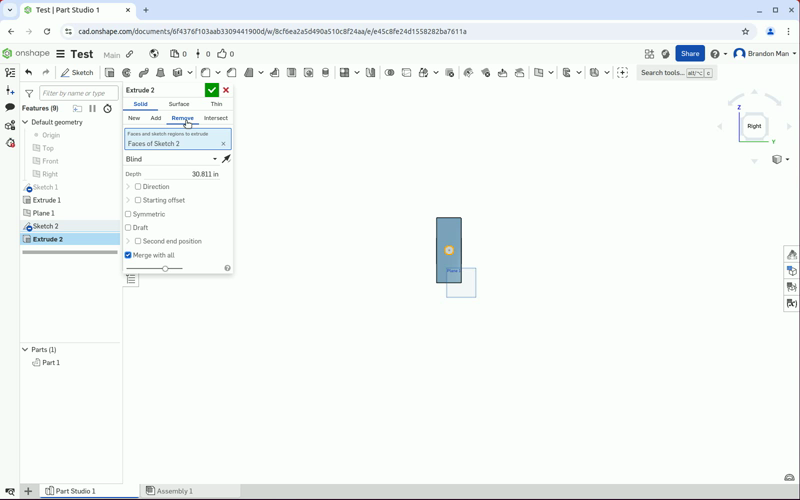
key(enter)
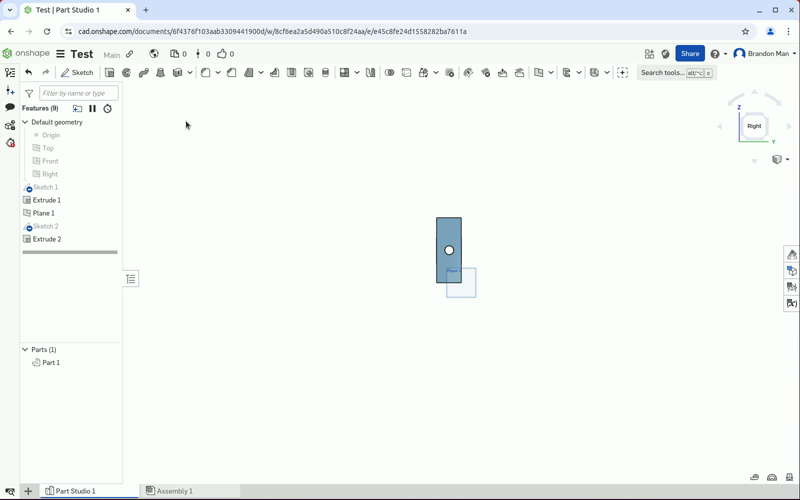
key(shift+h)
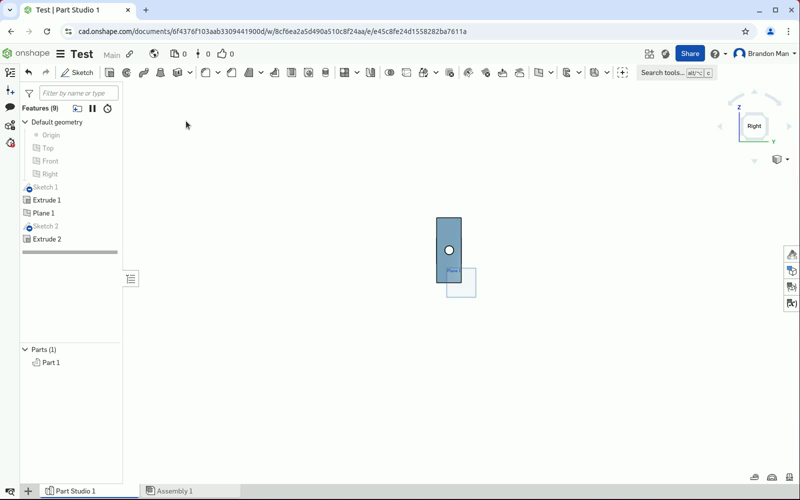
key(shift+h)
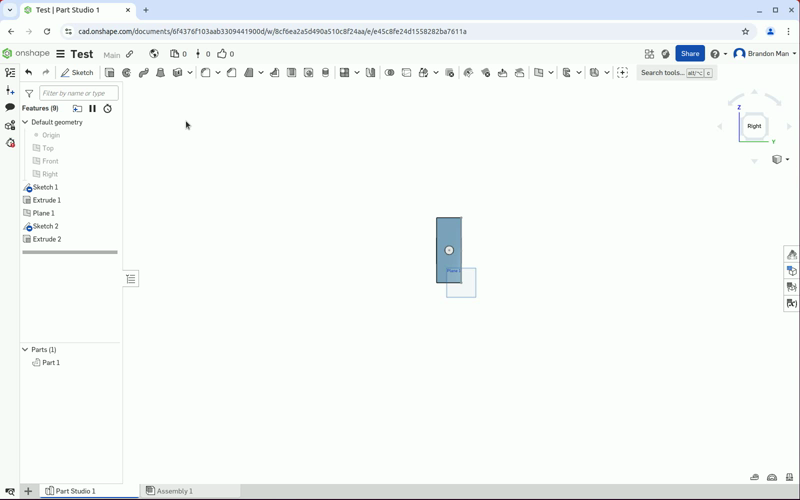
key(shift+7)
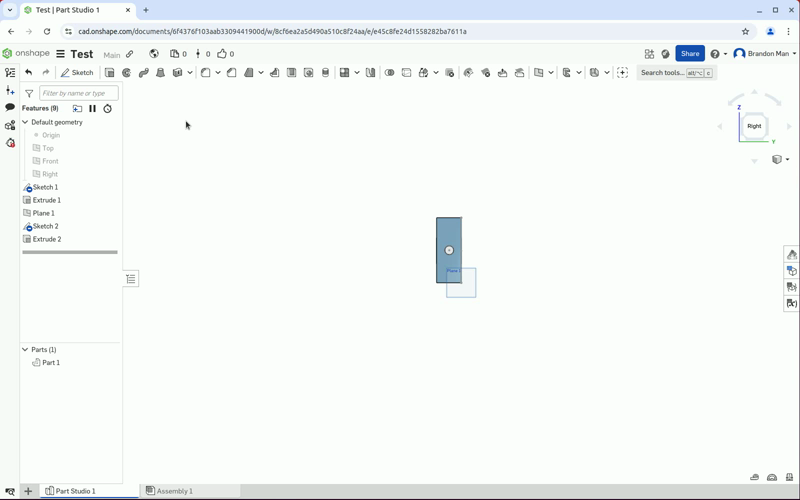
key(right, 2)
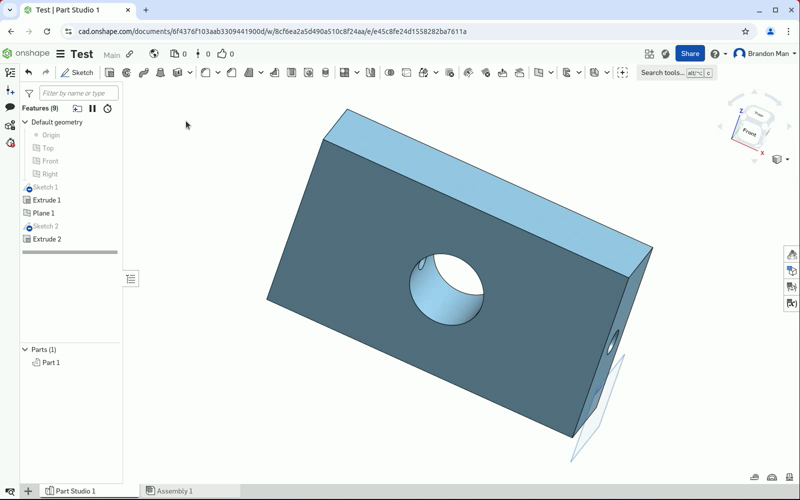
key(down, 2)
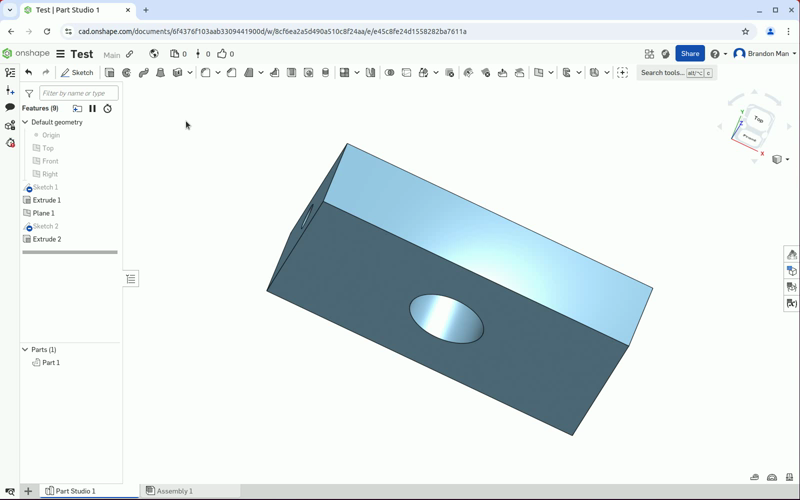
key(up, 2)
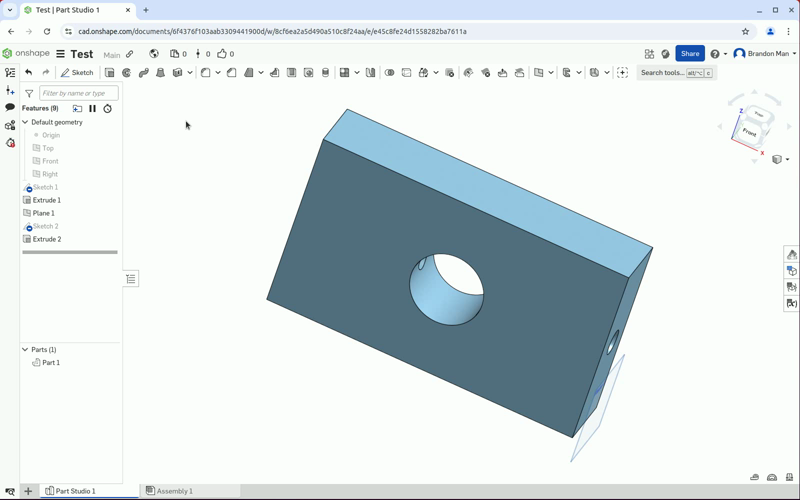
key(left, 2)
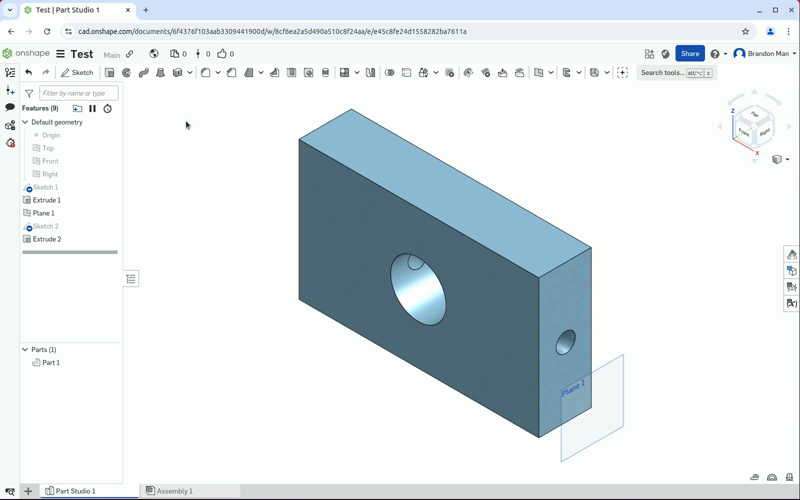
mouse_move(73, 189)
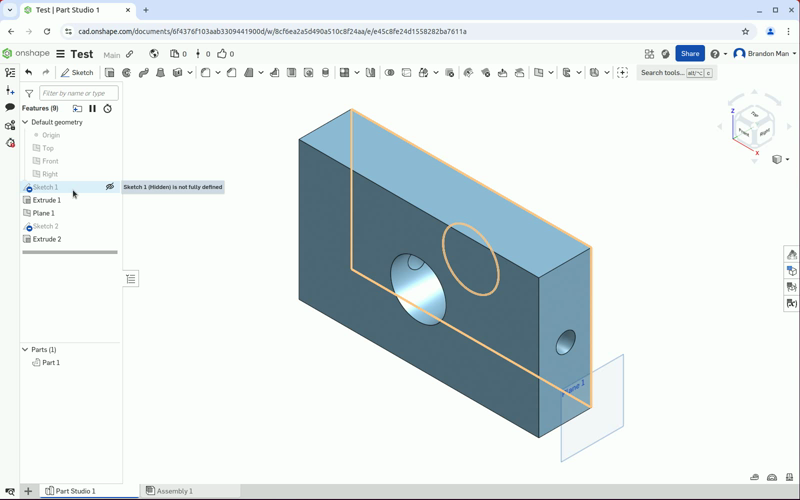
click(73, 189)